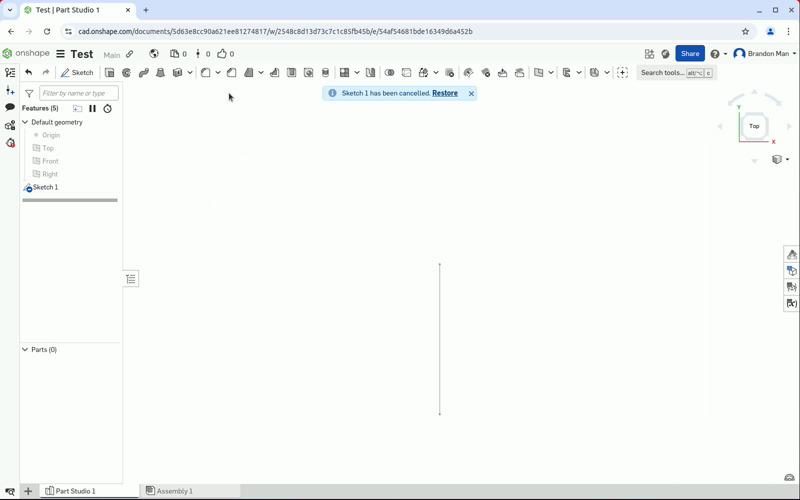
key(shift+h)
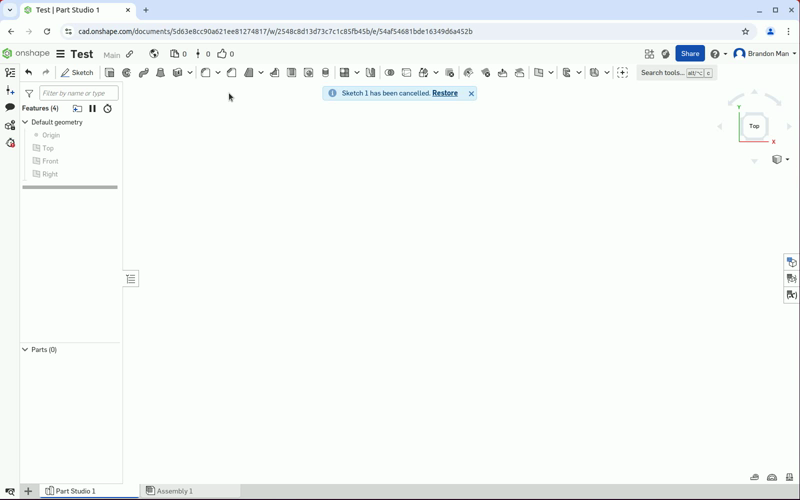
mouse_move(73, 352)
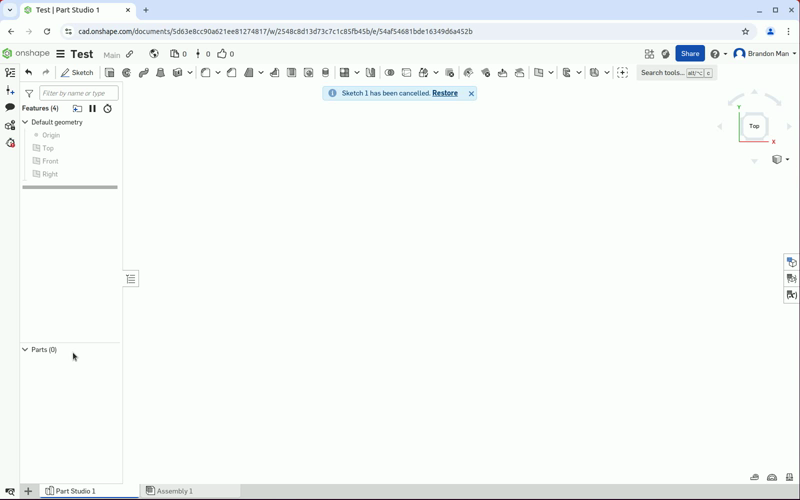
key(y)
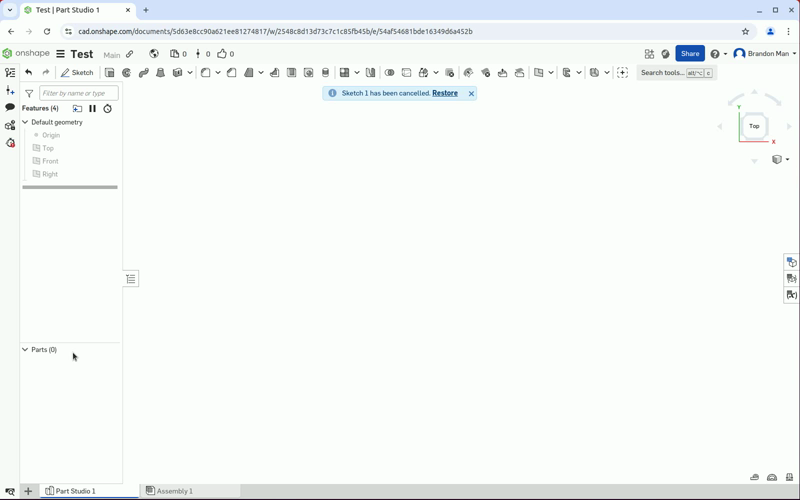
key(shift+p)
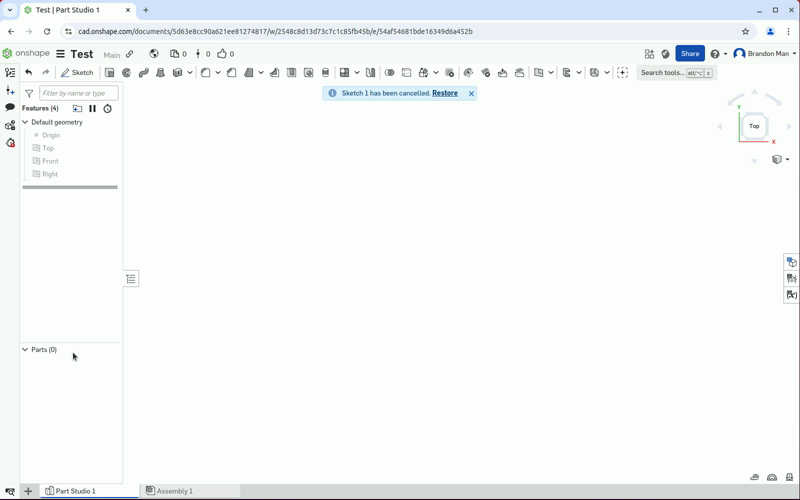
key(space)
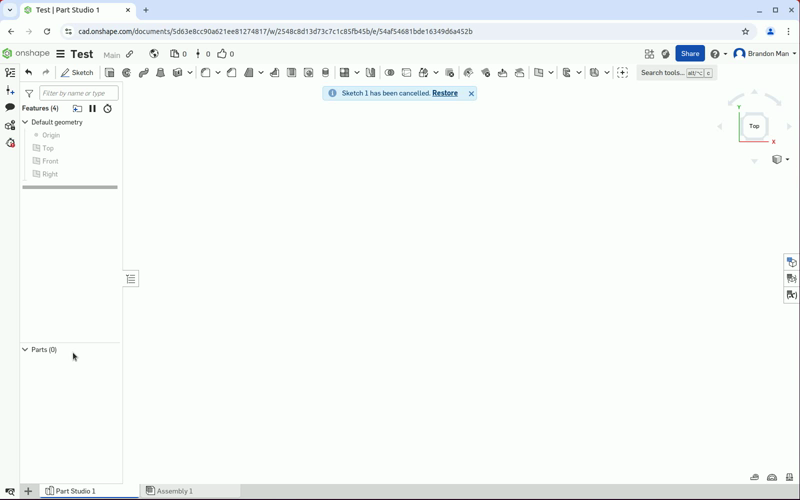
key_down(shift)
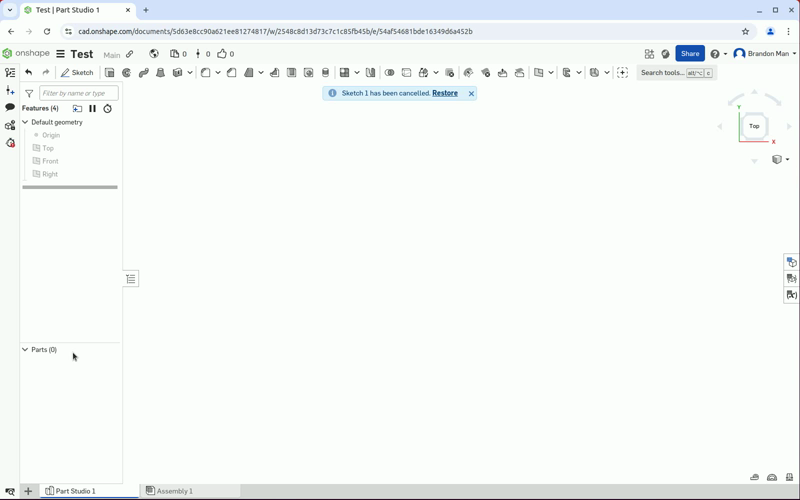
key(up)
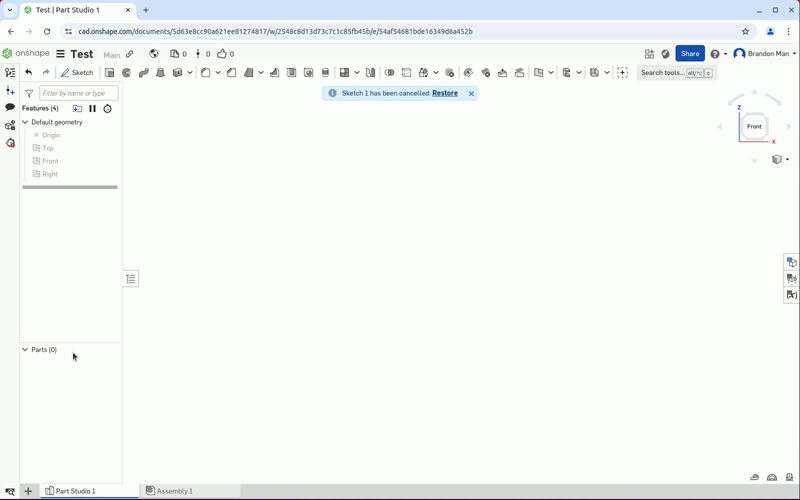
key_up(shift)
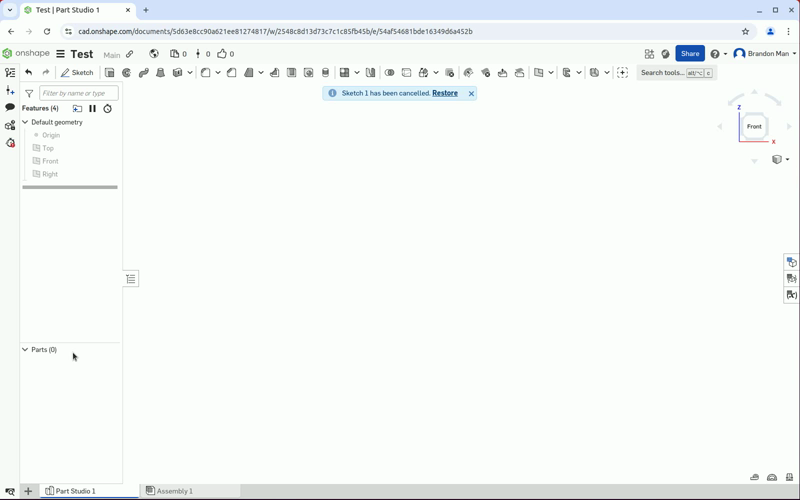
mouse_move(73, 352)
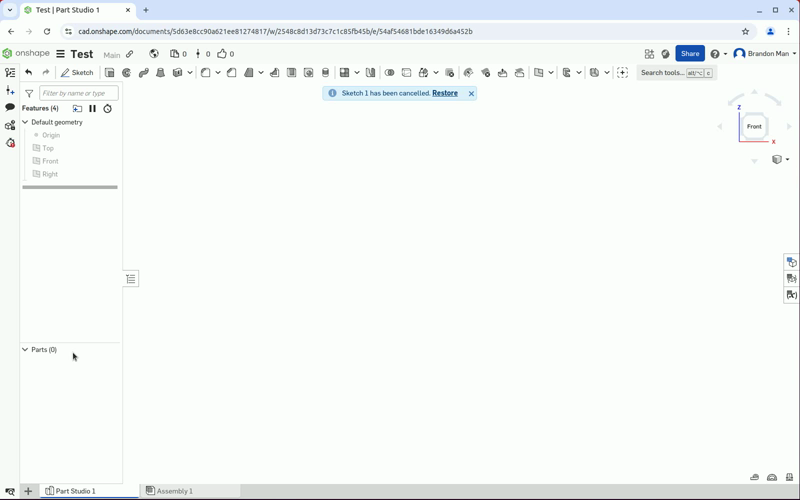
key(shift+y)
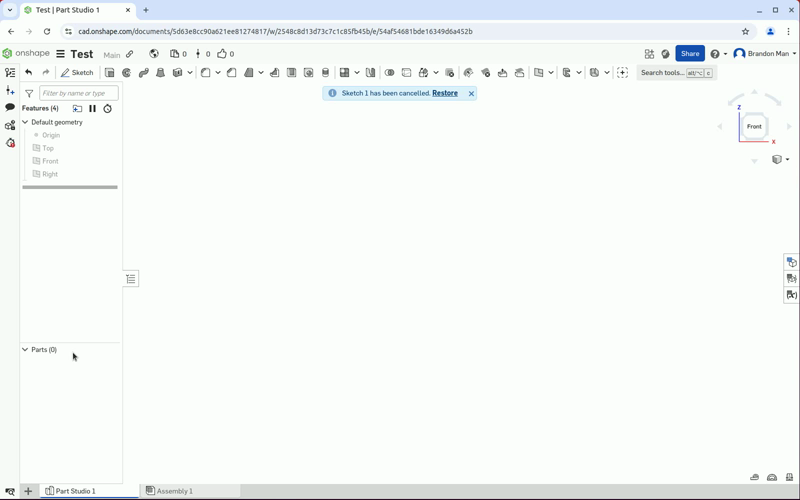
key(shift+s)
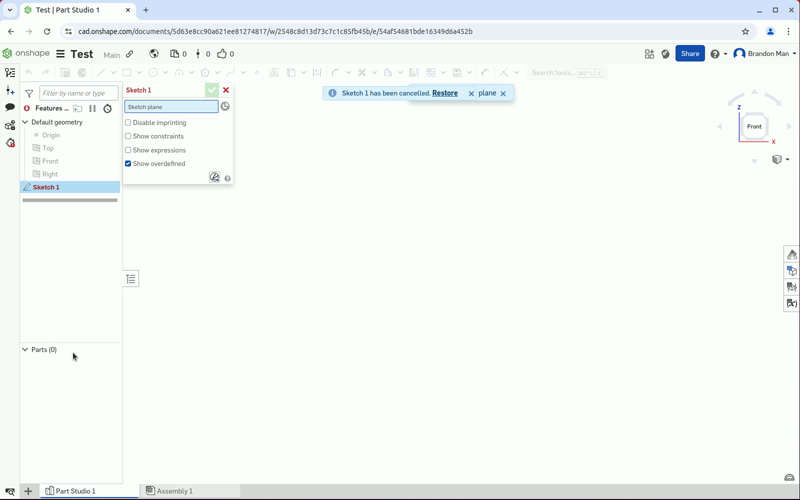
mouse_move(73, 163)
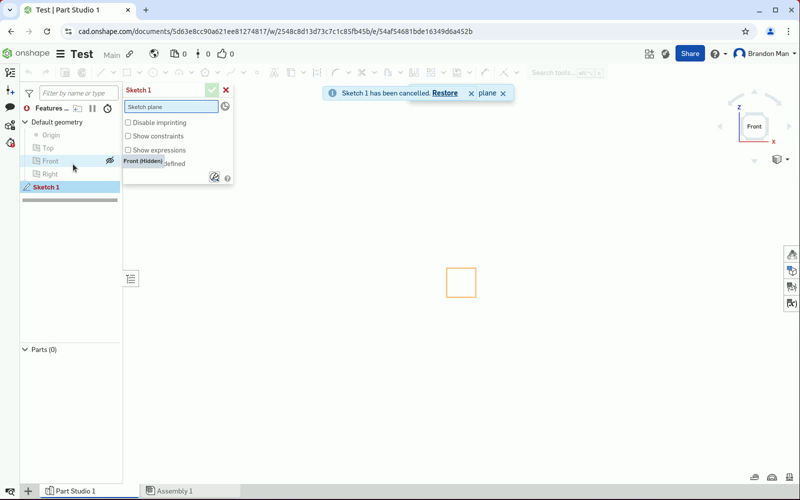
click(73, 163)
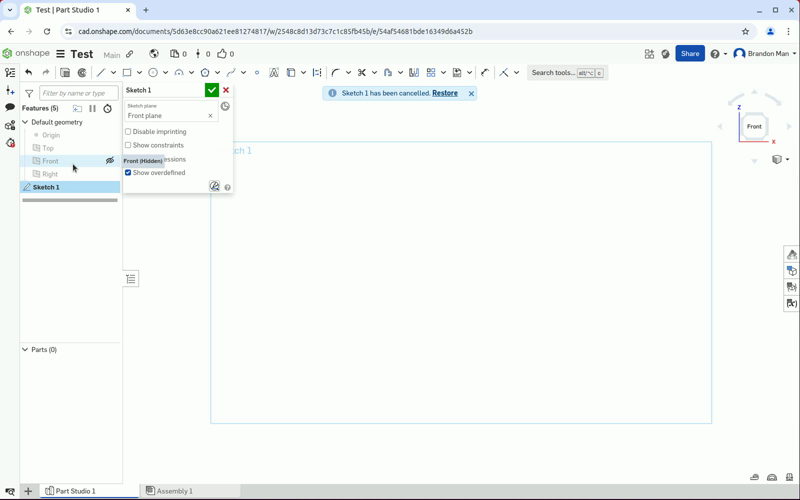
mouse_move(73, 352)
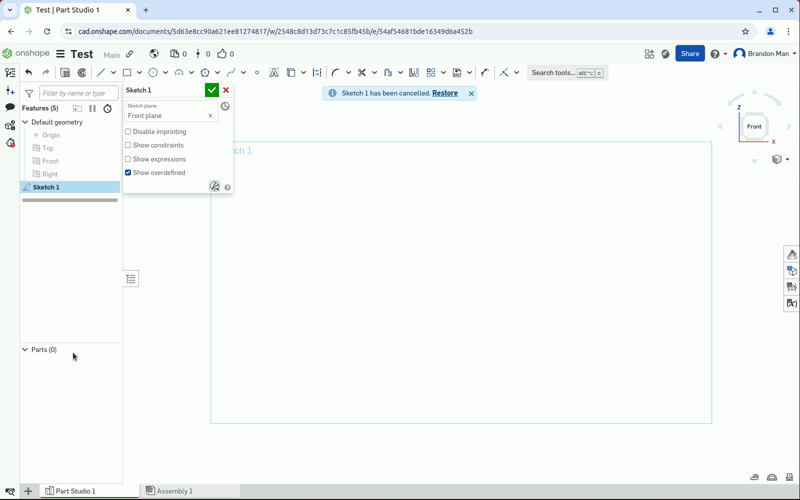
key(y)
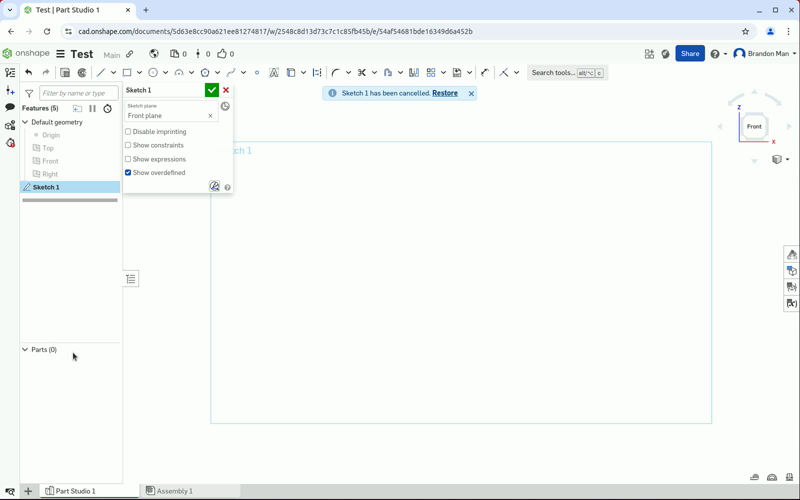
key(l)
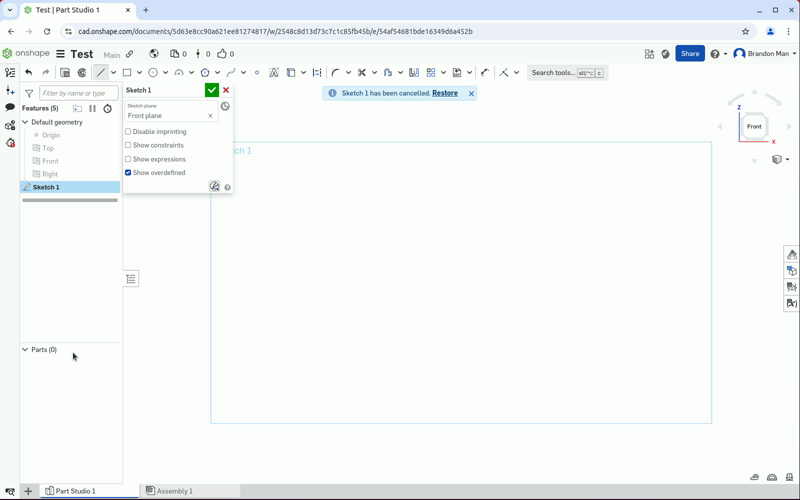
key_down(shift)
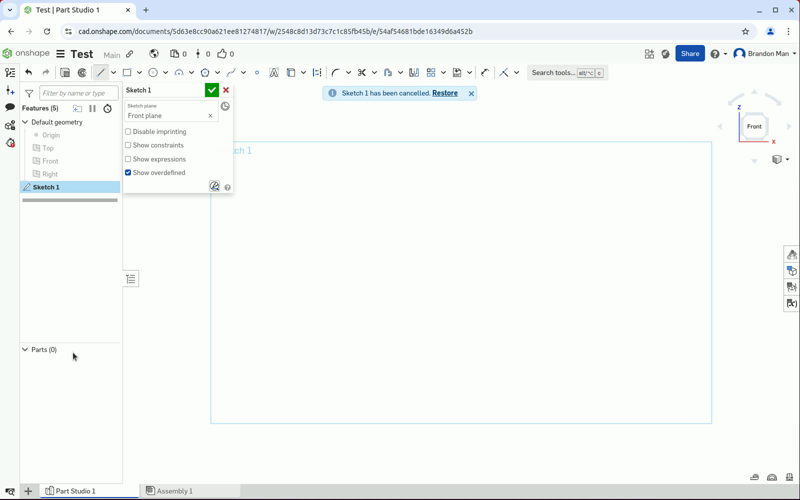
mouse_move(460, 282)
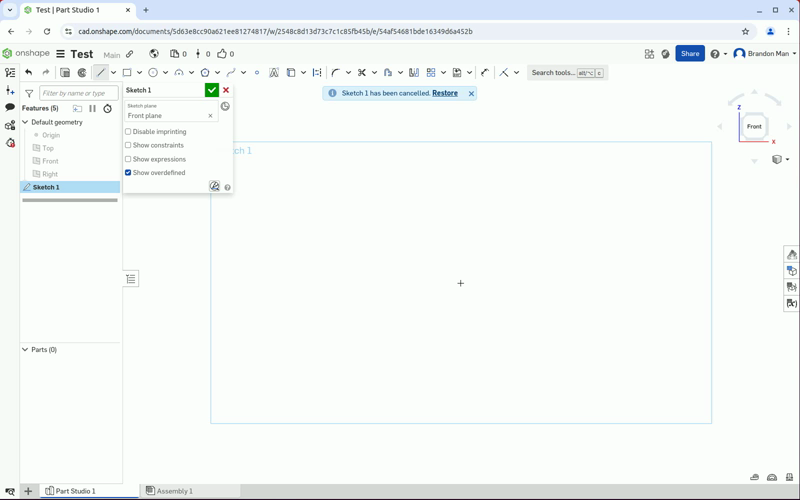
click(460, 282)
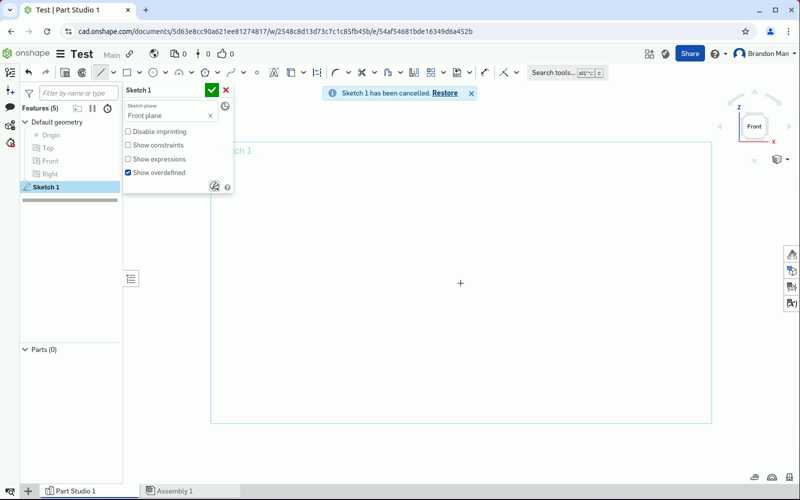
key_up(shift)
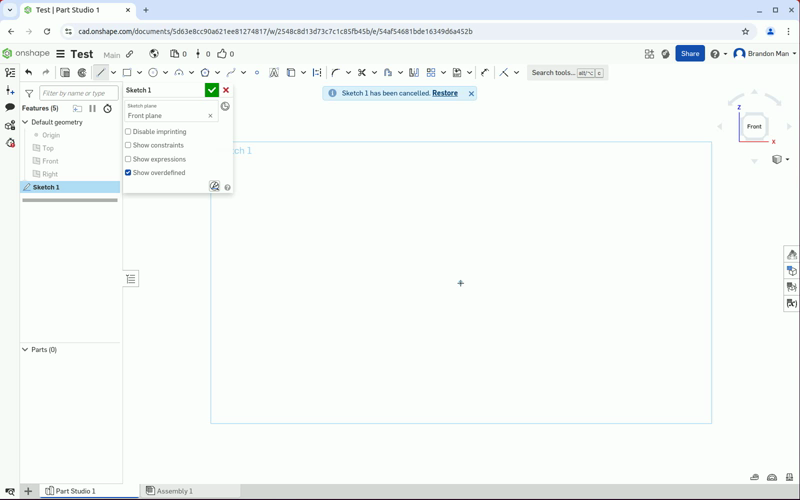
key_down(shift)
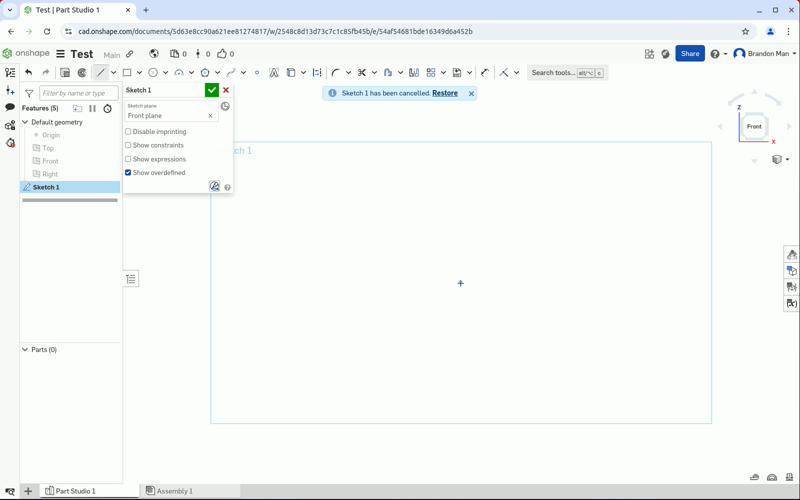
mouse_move(536, 282)
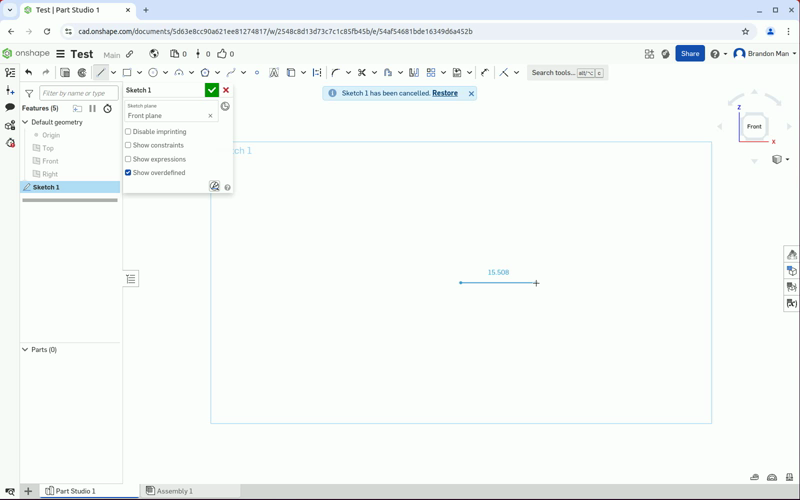
click(536, 282)
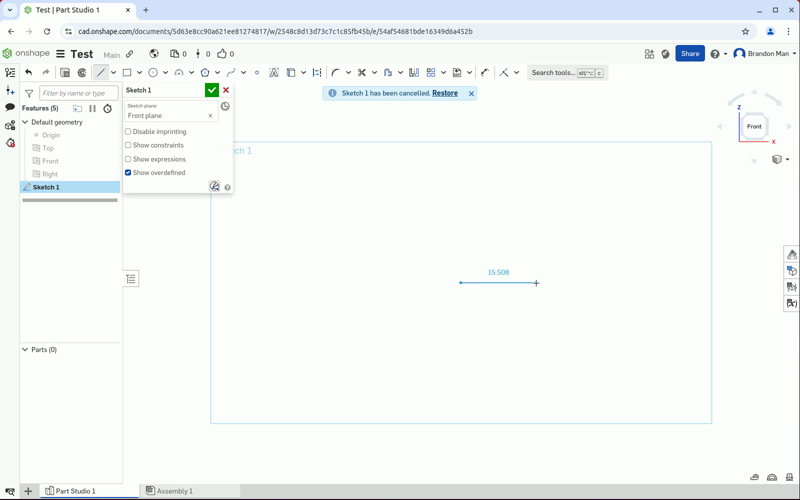
key_up(shift)
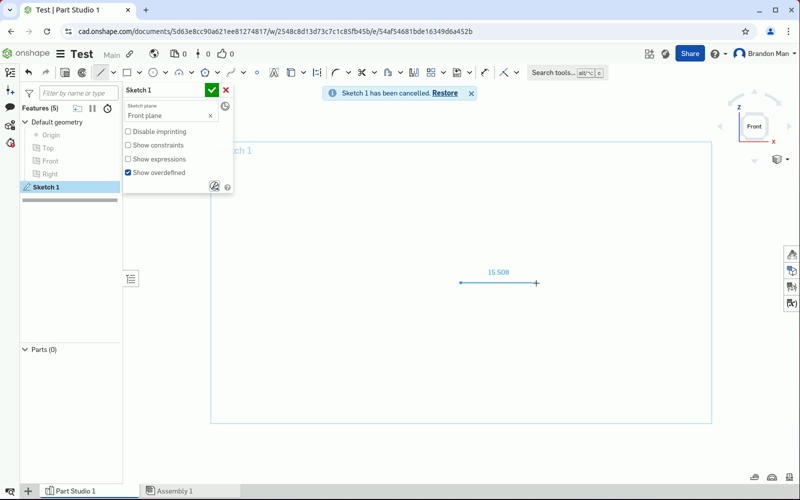
key_down(shift)
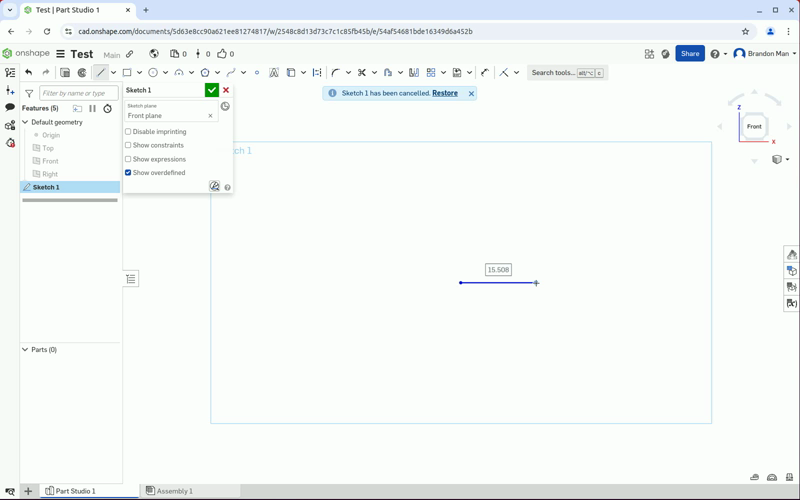
mouse_move(566, 282)
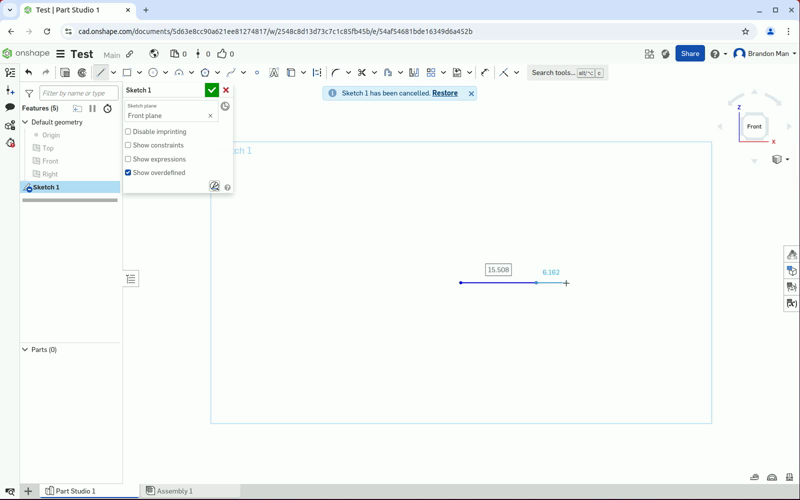
mouse_move(536, 244)
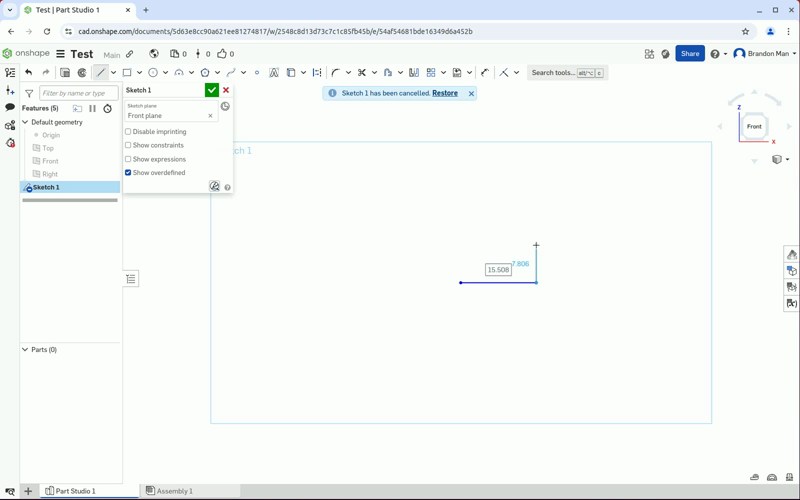
click(536, 244)
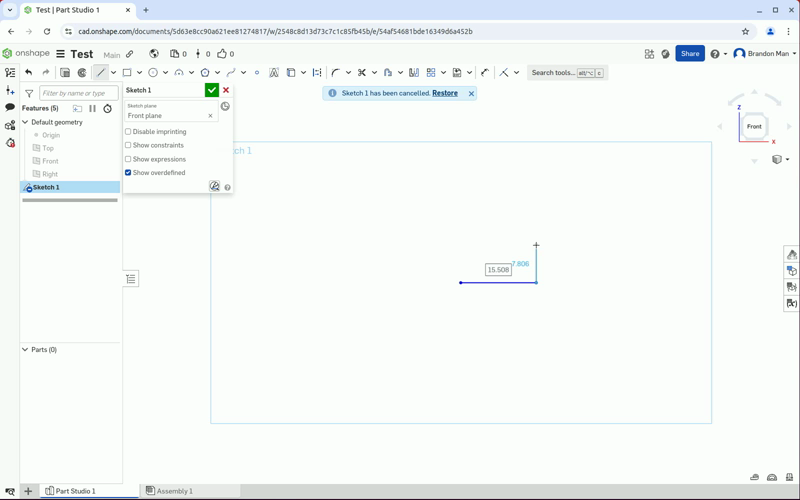
key_up(shift)
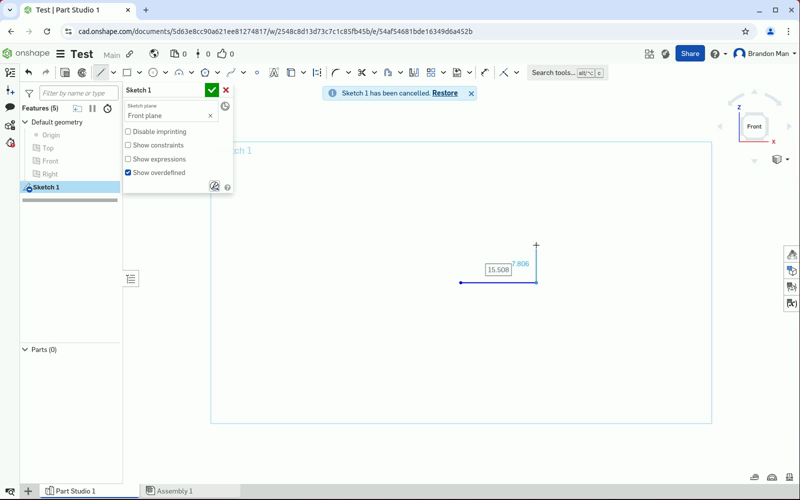
key(esc)
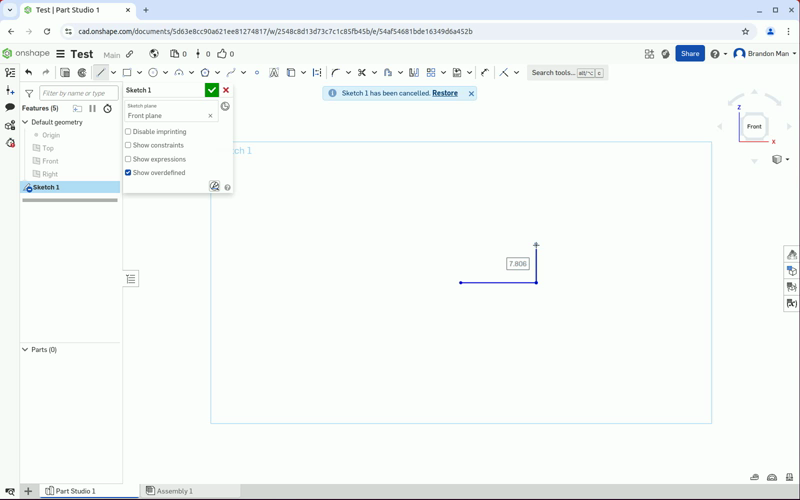
key(a)
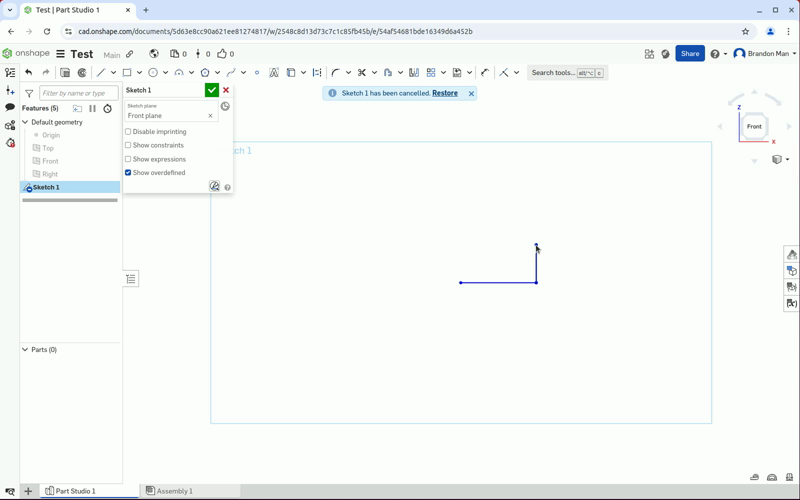
mouse_move(536, 244)
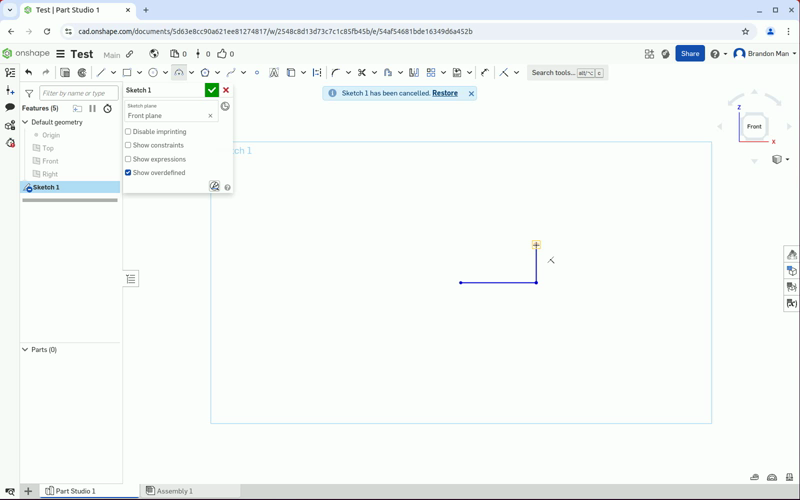
click(536, 244)
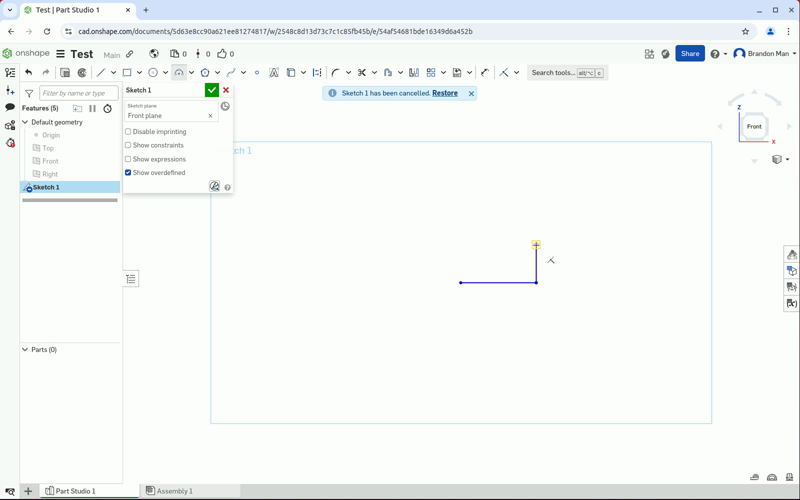
key_down(shift)
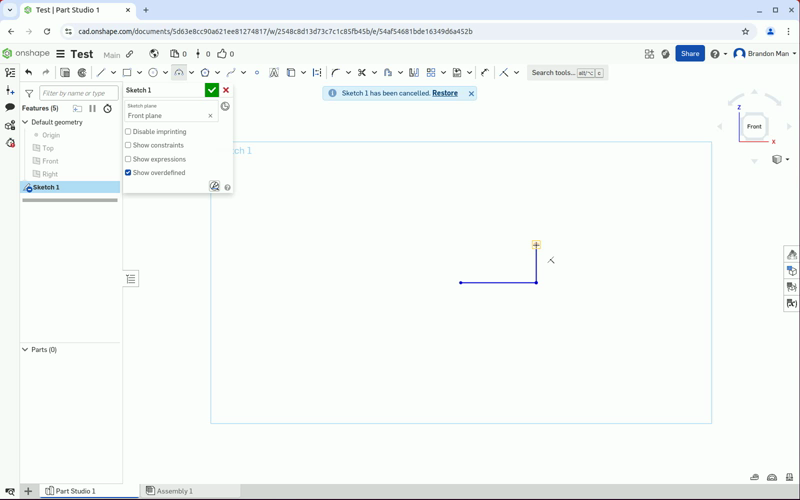
mouse_move(460, 244)
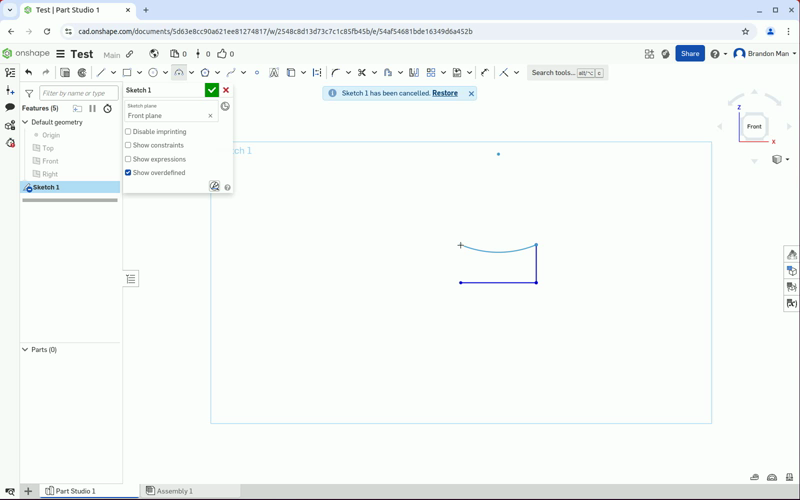
click(460, 244)
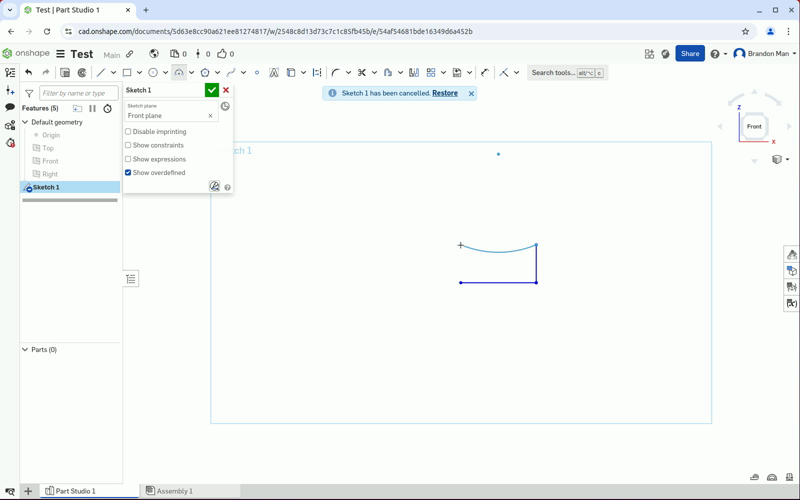
mouse_move(498, 207)
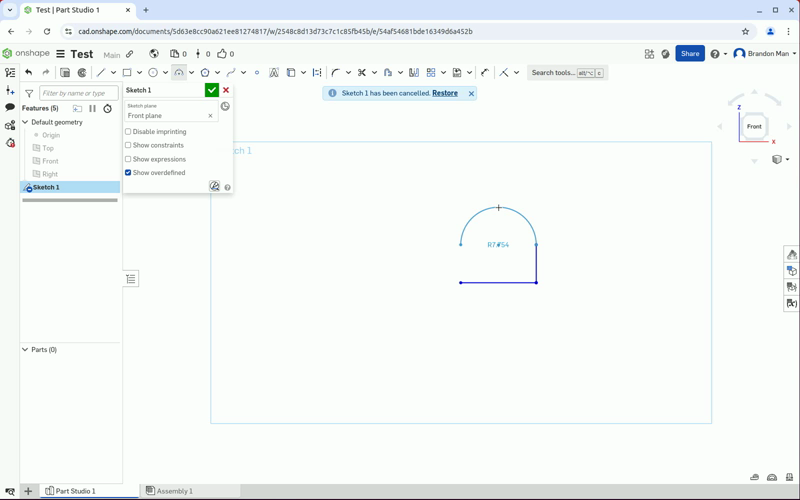
click(498, 207)
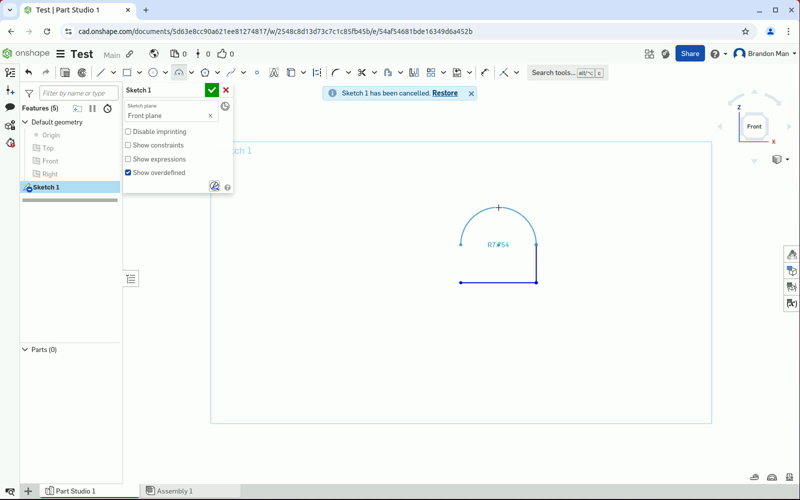
key_up(shift)
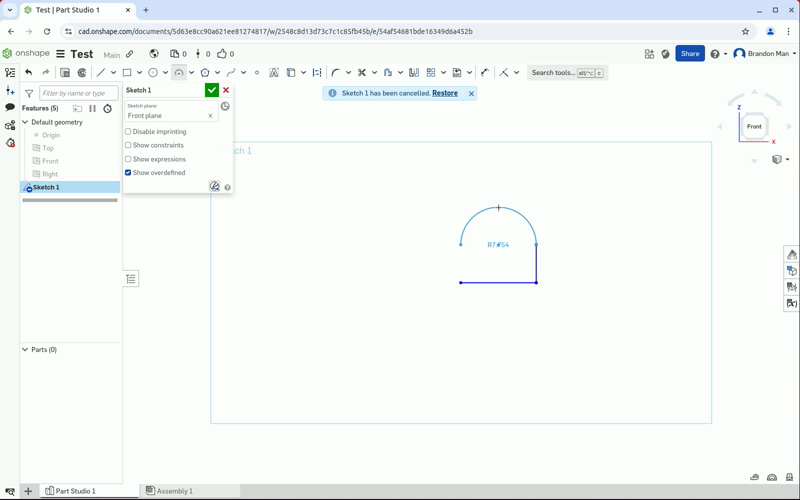
key(esc)
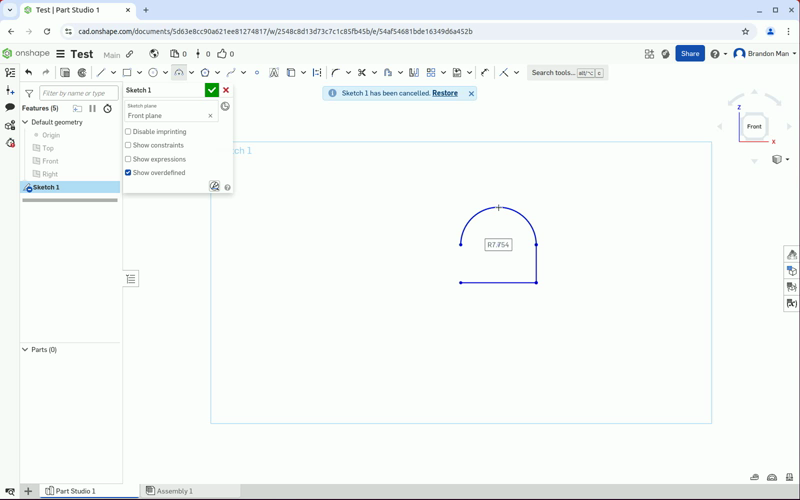
key(l)
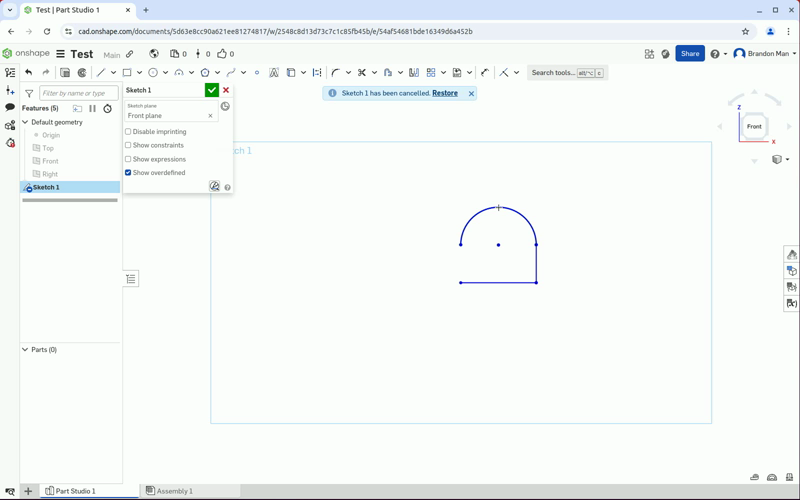
mouse_move(460, 244)
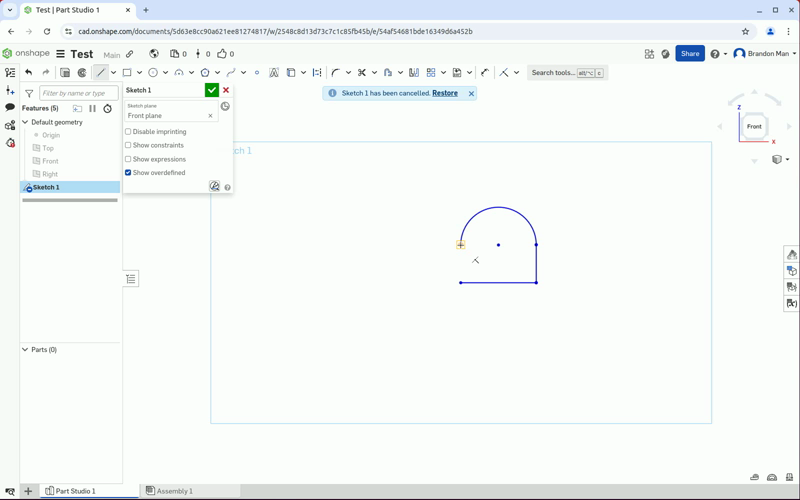
click(460, 244)
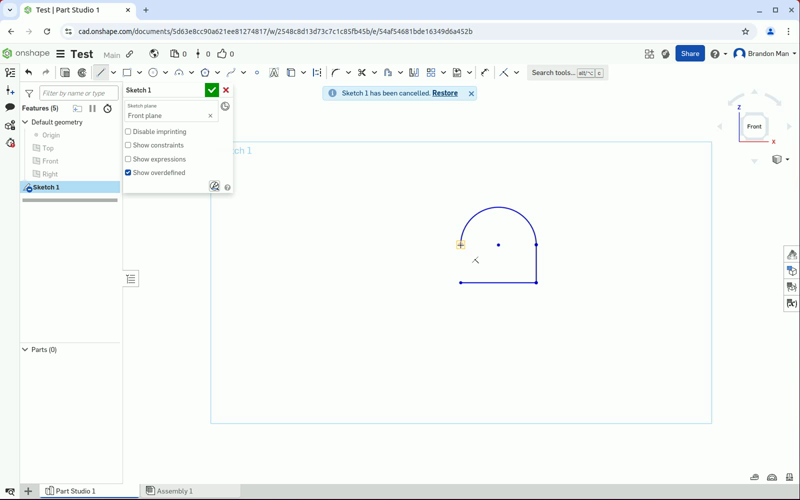
mouse_move(490, 244)
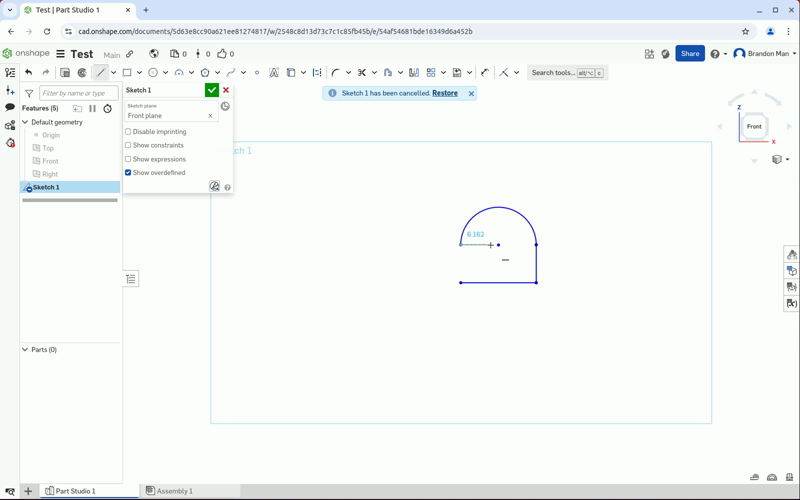
key_down(shift)
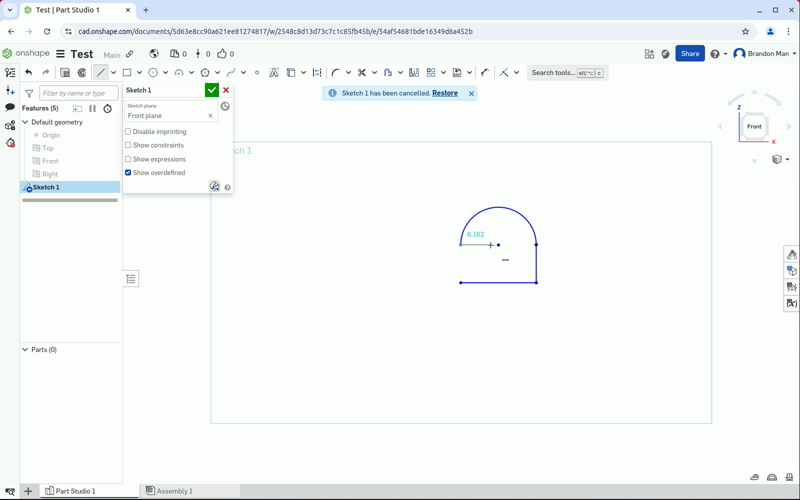
mouse_move(460, 282)
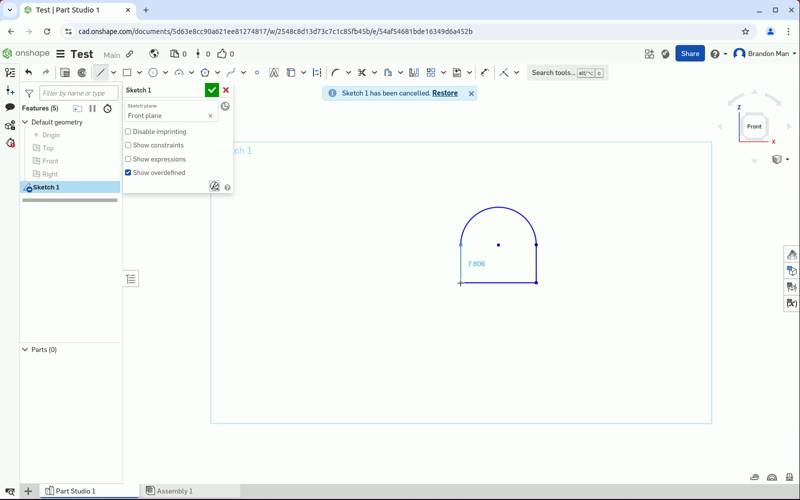
key_up(shift)
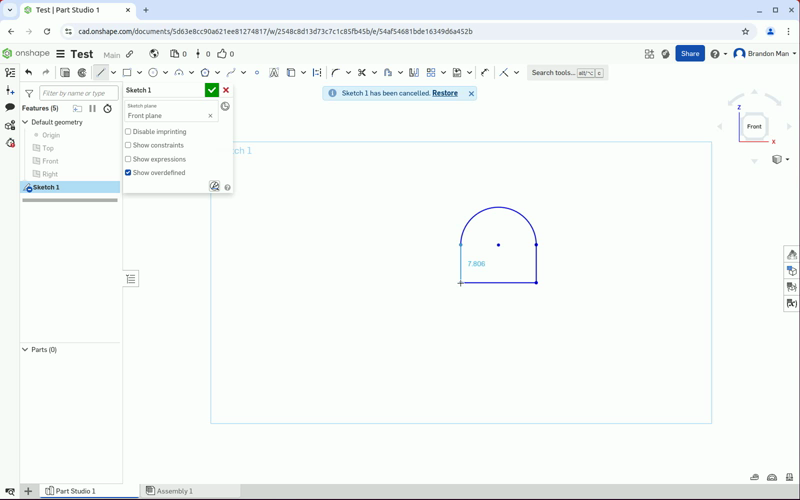
click(460, 282)
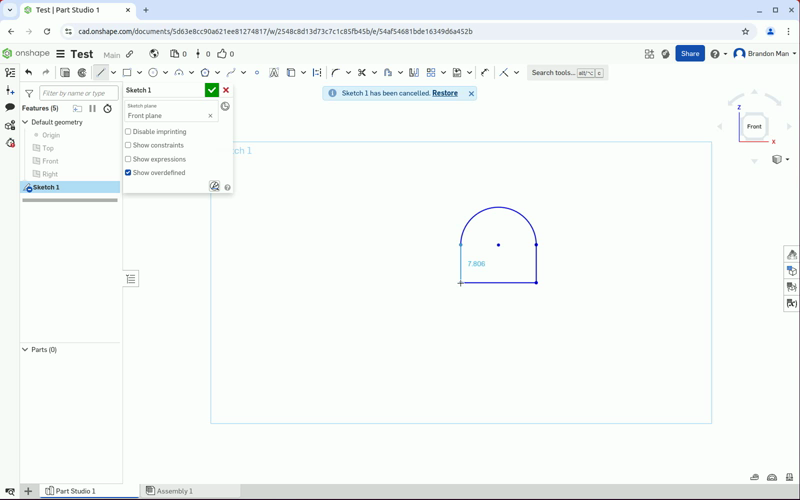
key(esc)
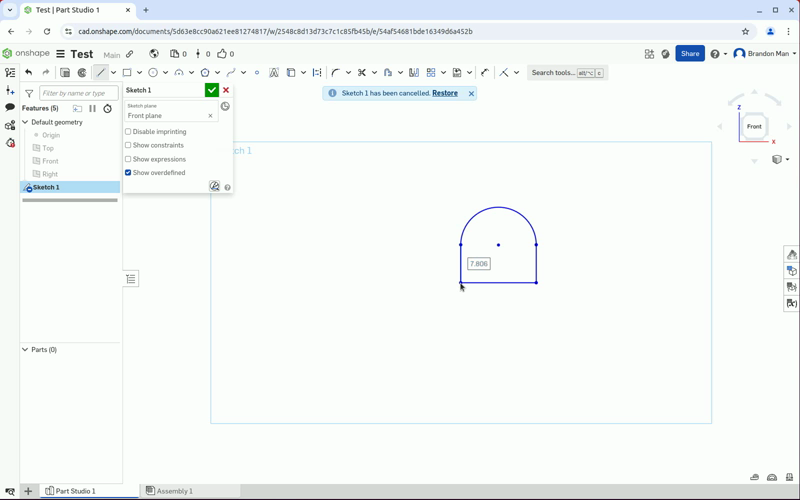
mouse_move(482, 250)
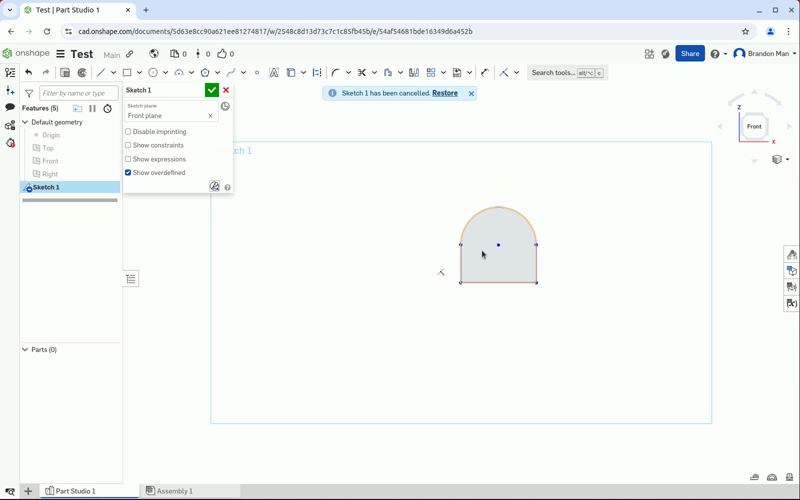
click(482, 250)
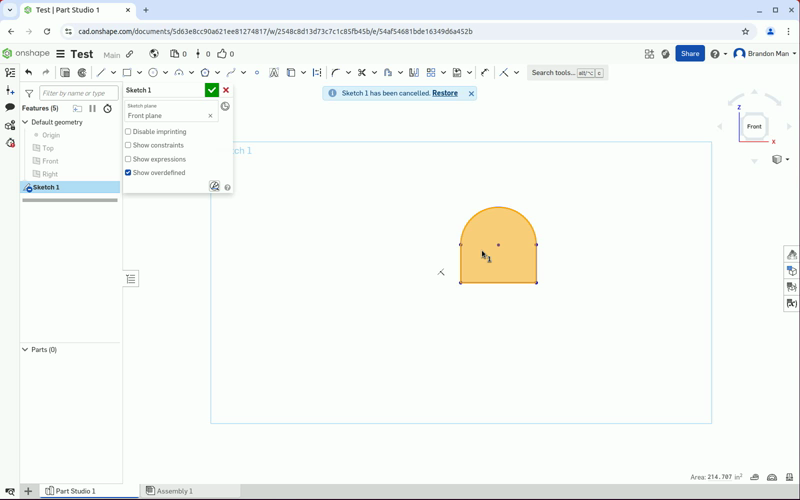
mouse_move(73, 352)
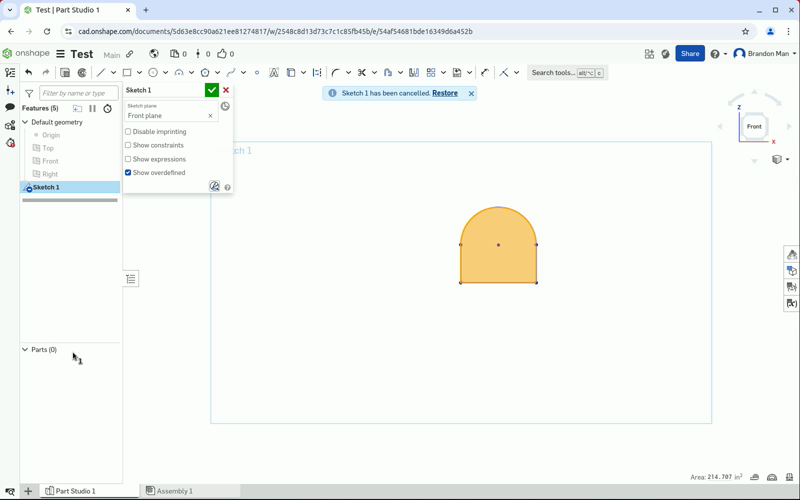
key(shift+y)
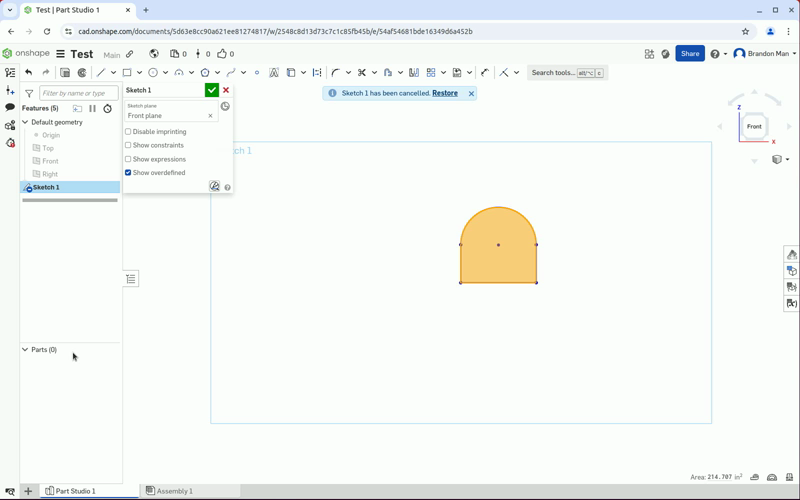
key(shift+e)
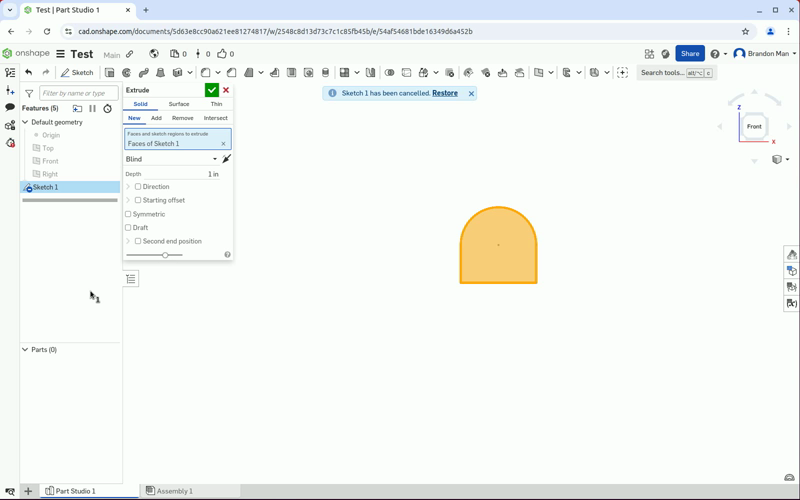
mouse_move(143, 106)
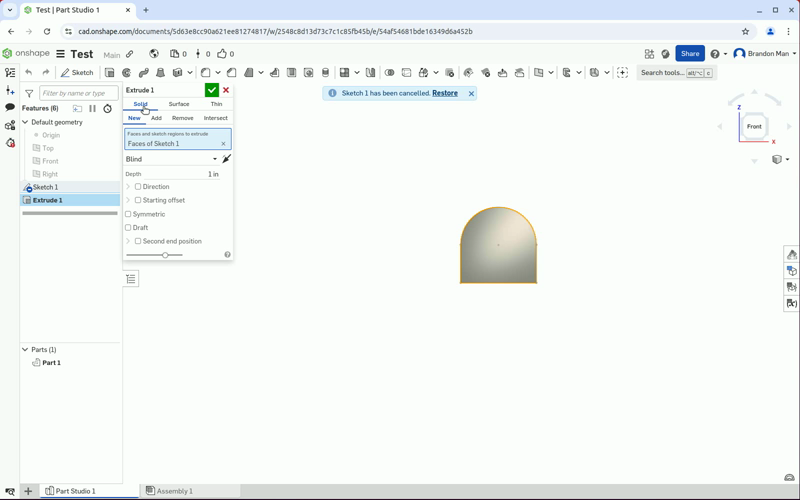
click(143, 106)
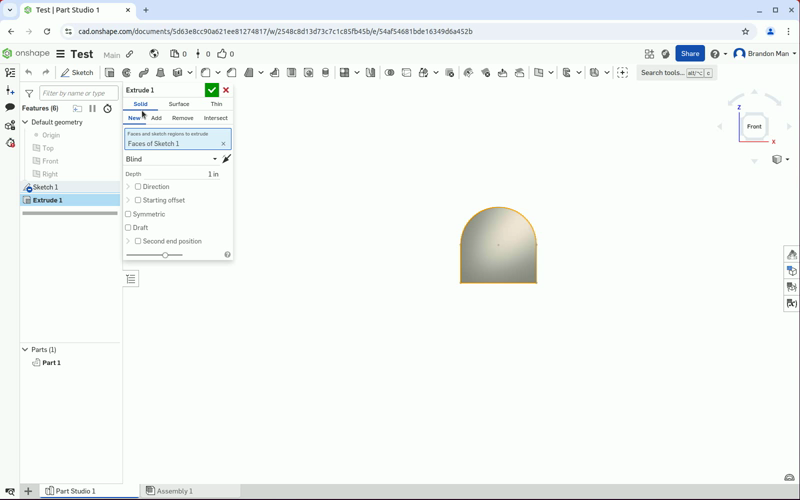
mouse_move(137, 120)
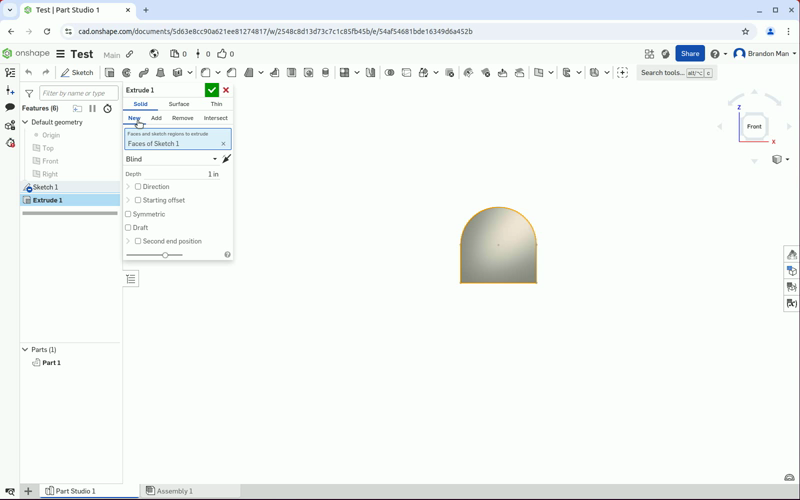
click(137, 120)
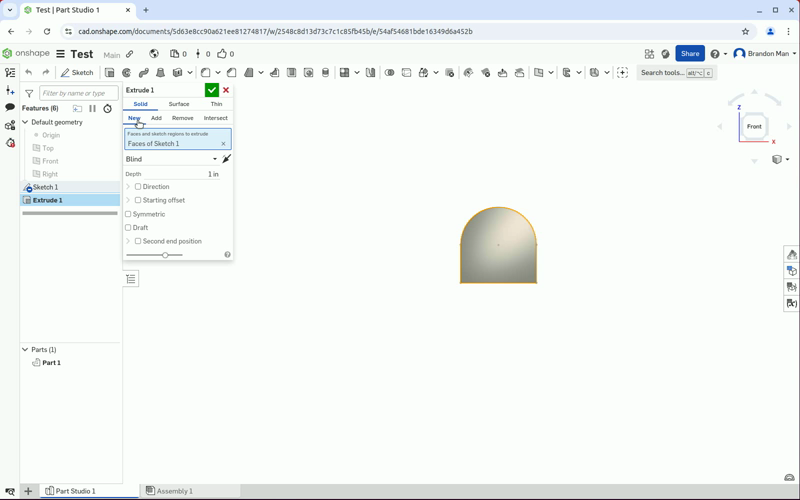
key(tab, 4)
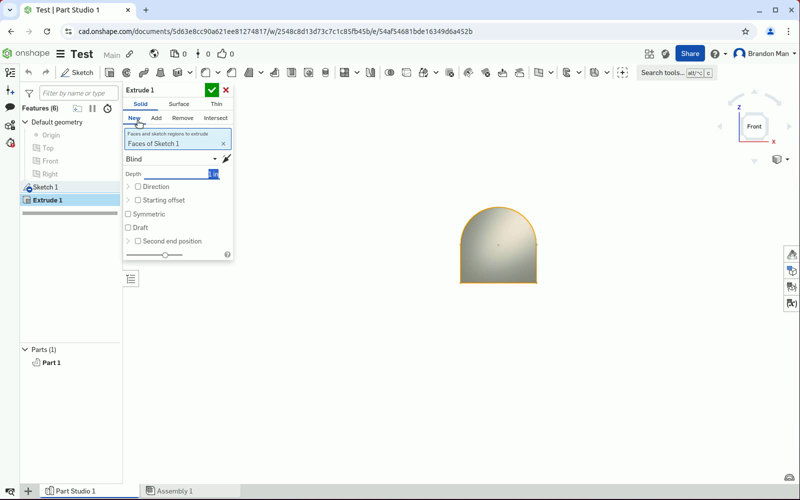
text(23.108)
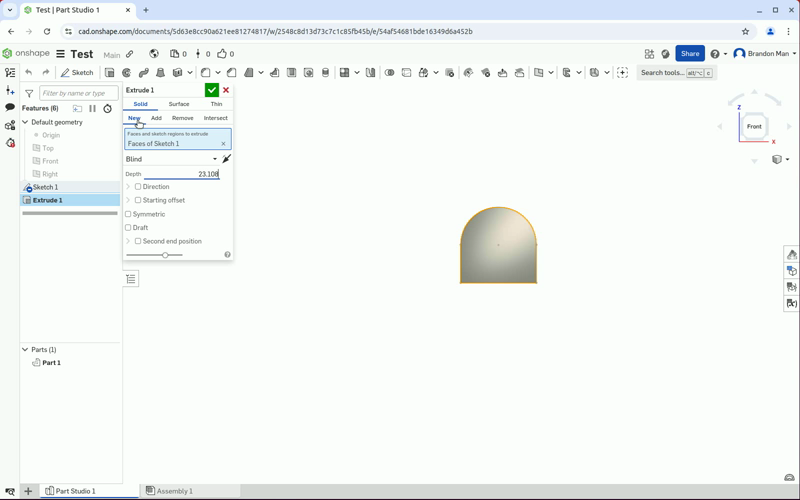
key(enter)
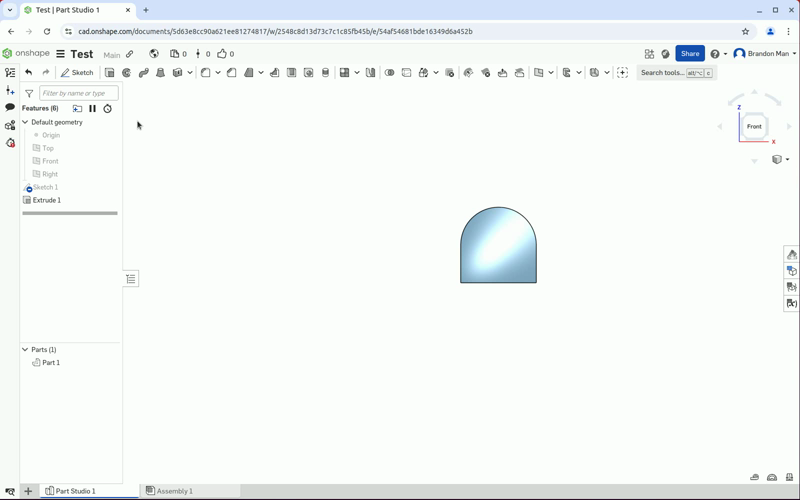
key(shift+h)
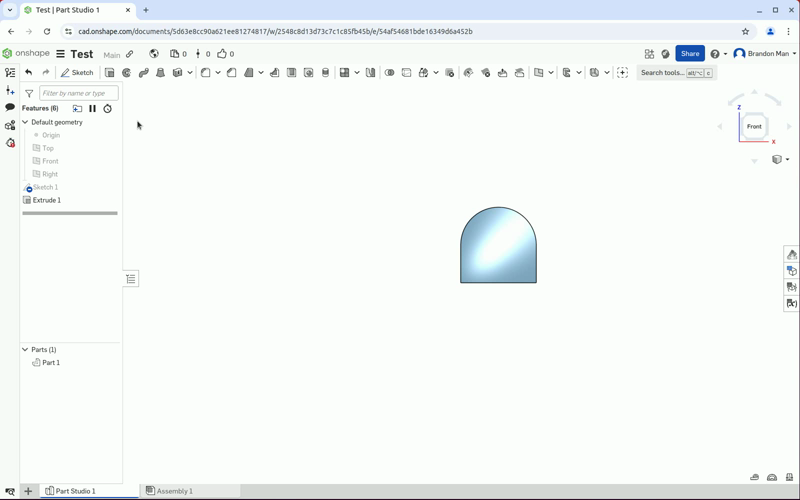
key(shift+h)
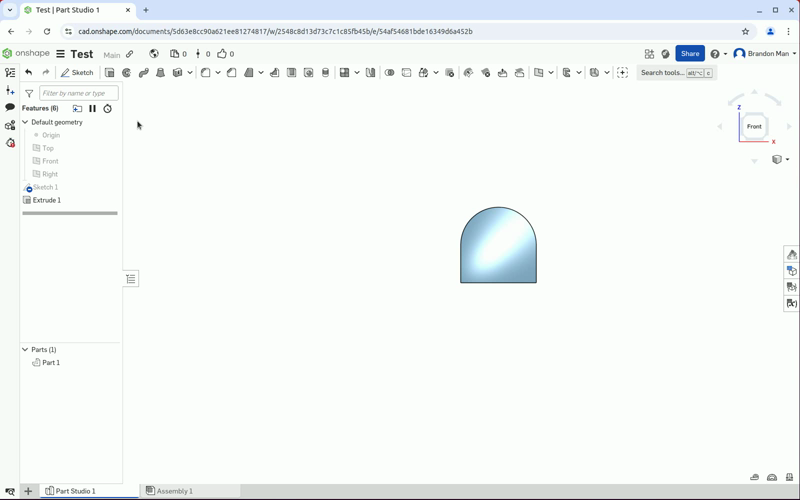
mouse_move(73, 189)
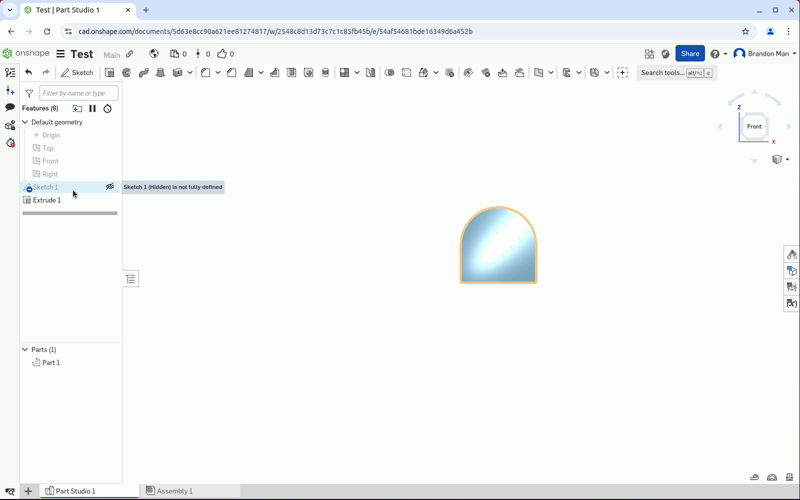
click(73, 189)
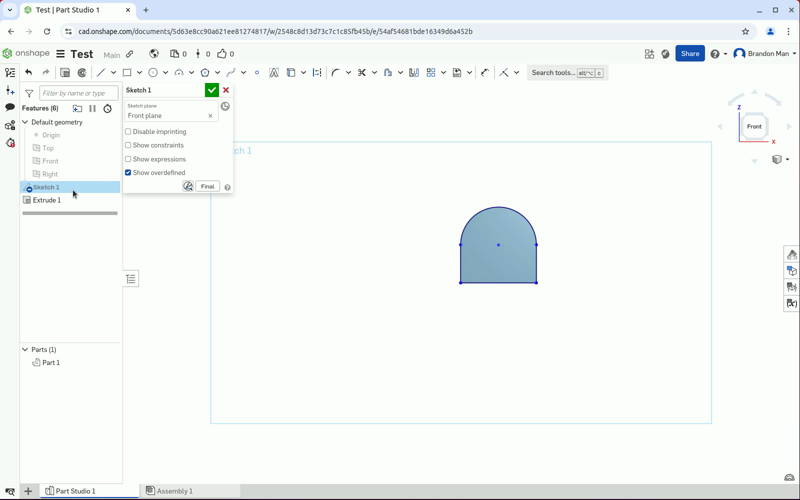
mouse_move(229, 92)
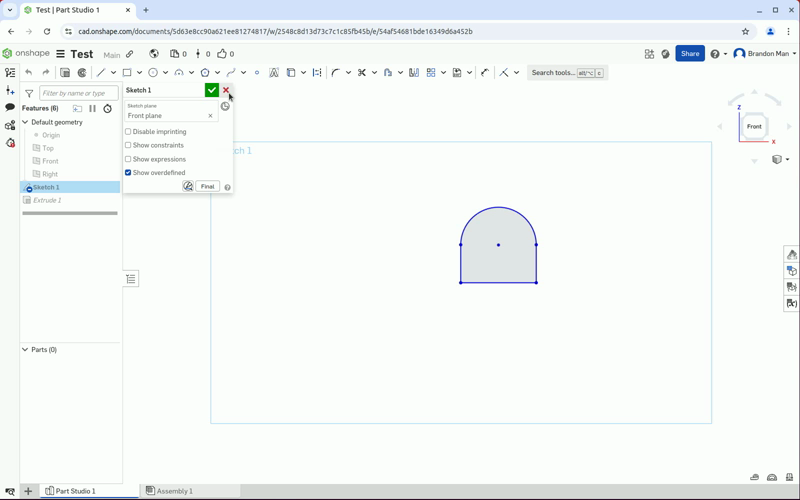
click(229, 92)
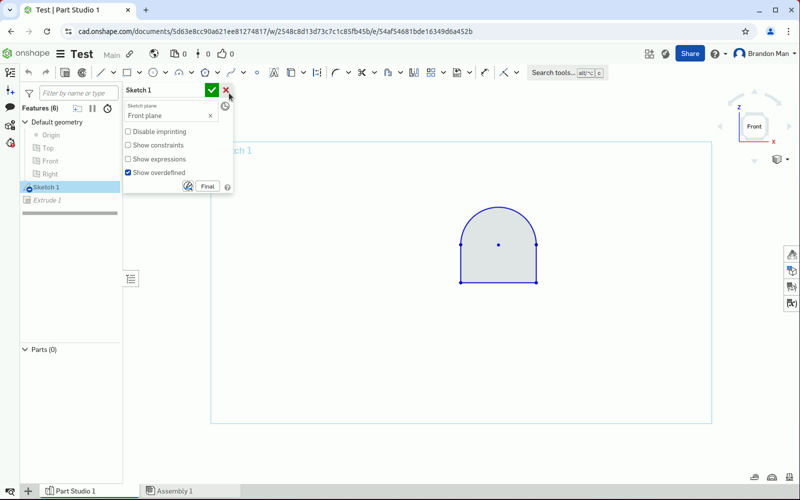
key(shift+s)
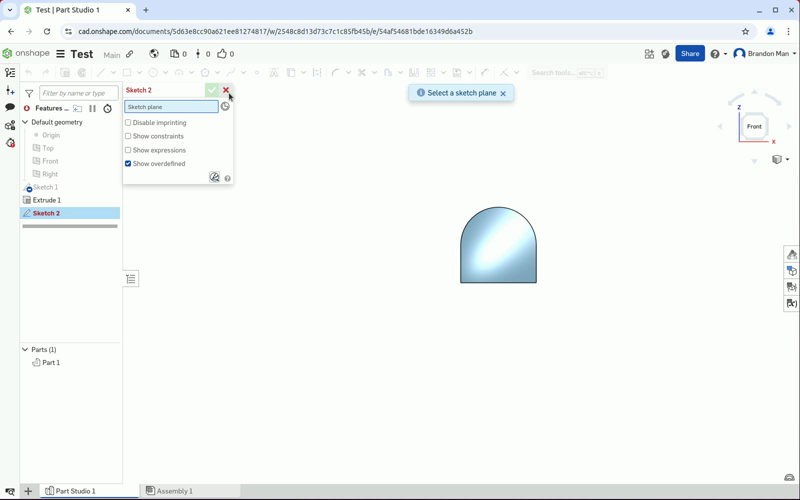
mouse_move(73, 163)
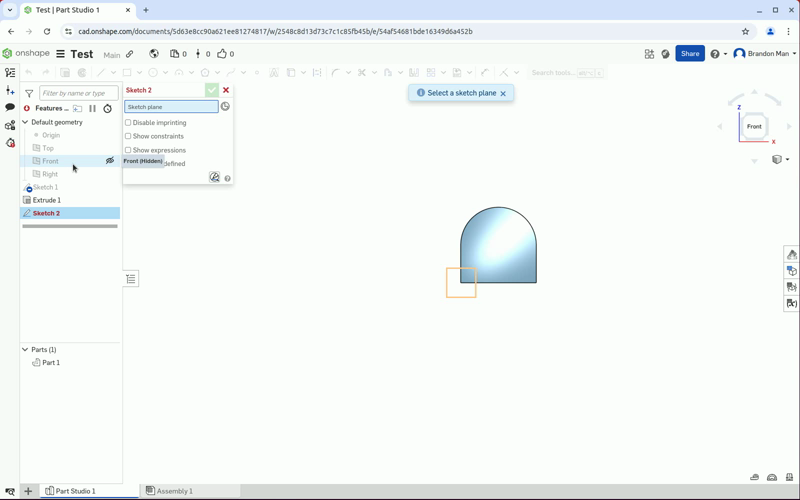
click(73, 163)
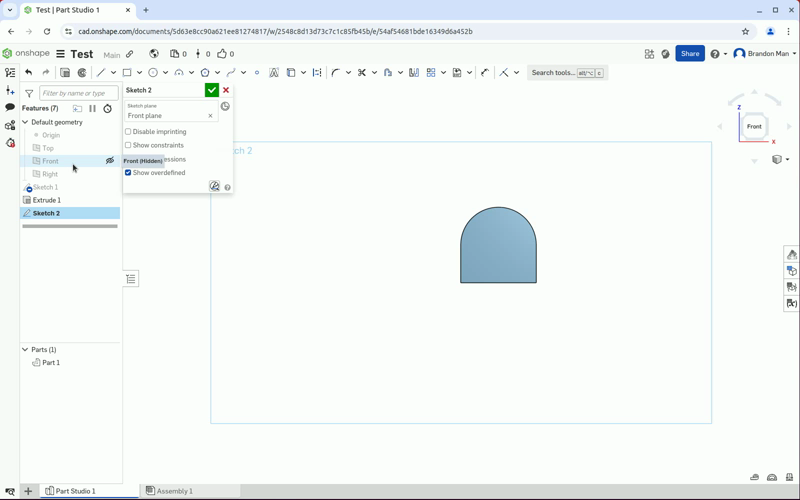
mouse_move(73, 352)
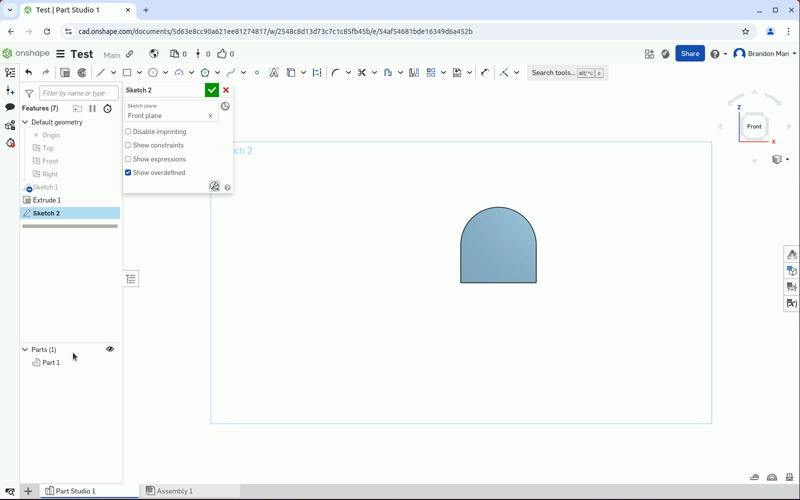
key(y)
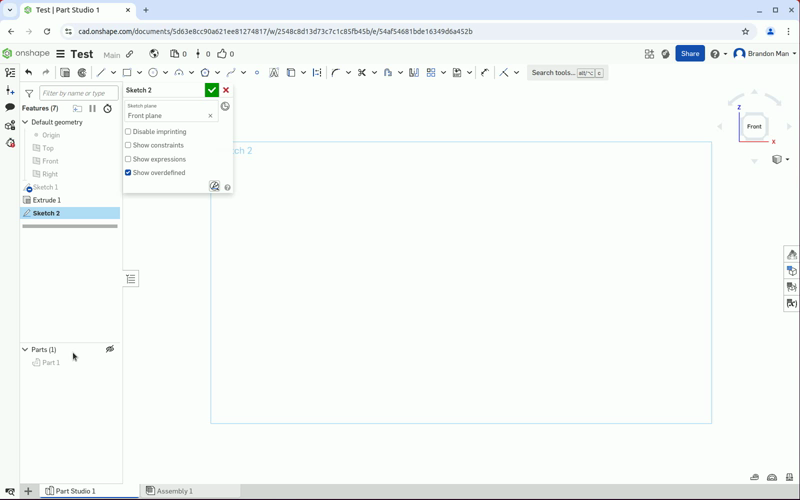
key(l)
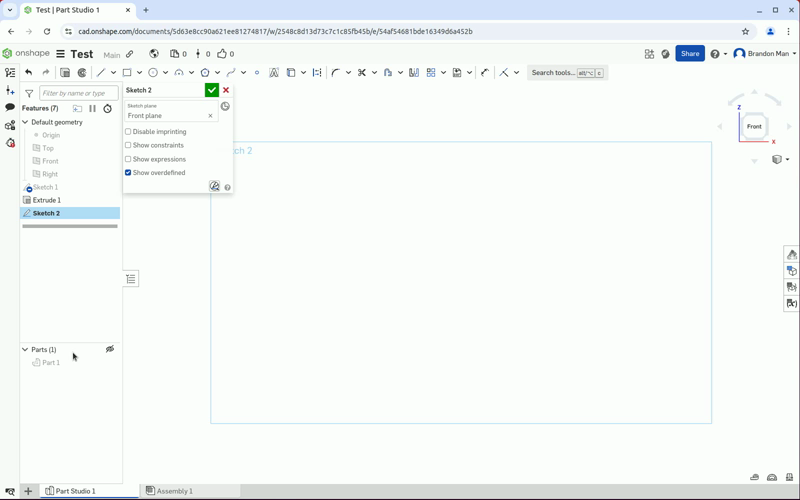
key_down(shift)
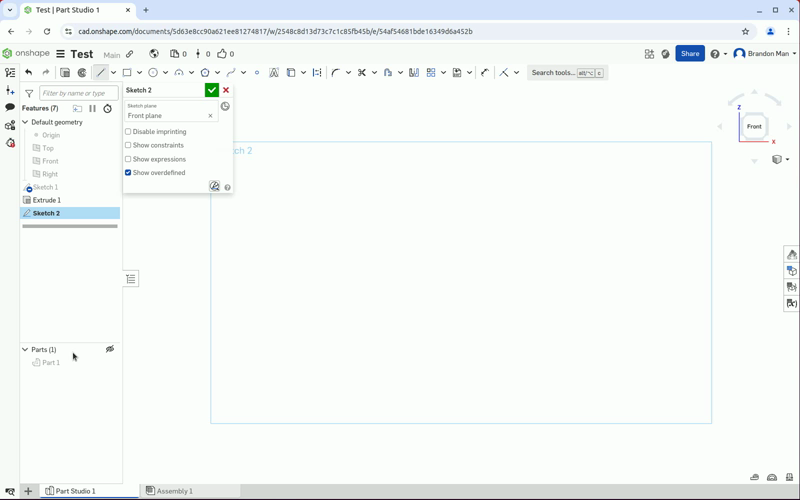
mouse_move(460, 264)
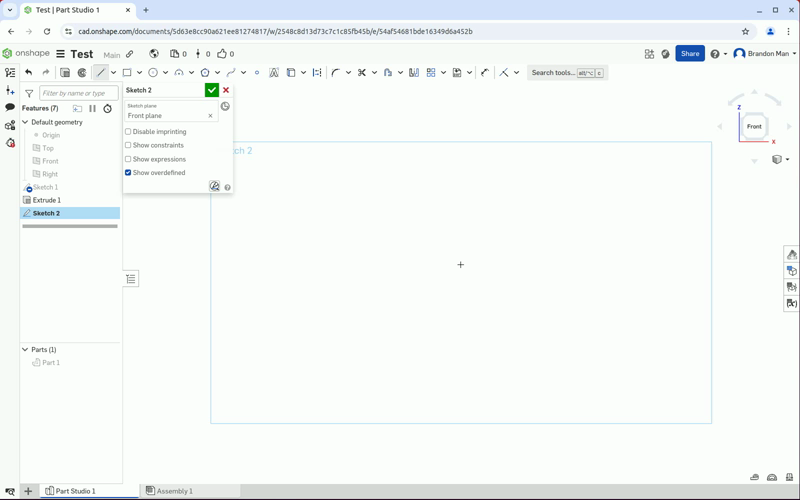
click(460, 264)
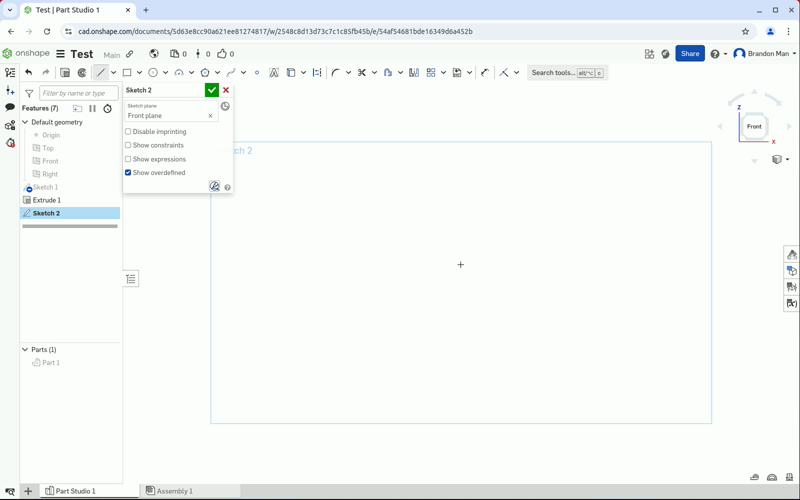
key_up(shift)
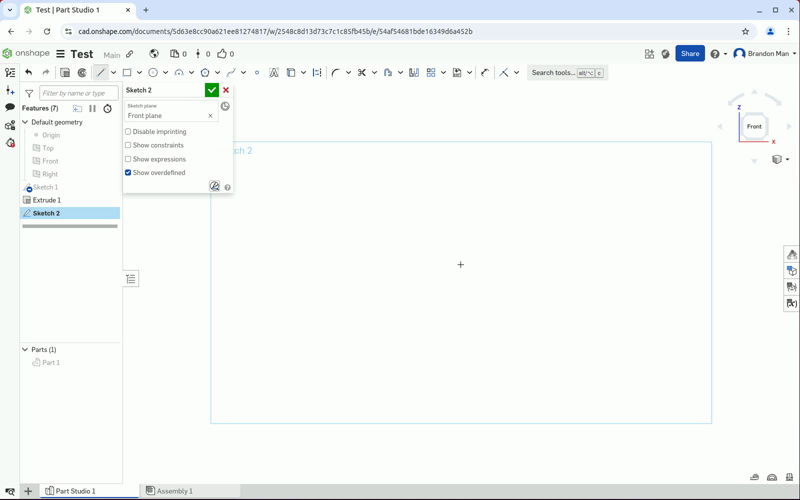
key_down(shift)
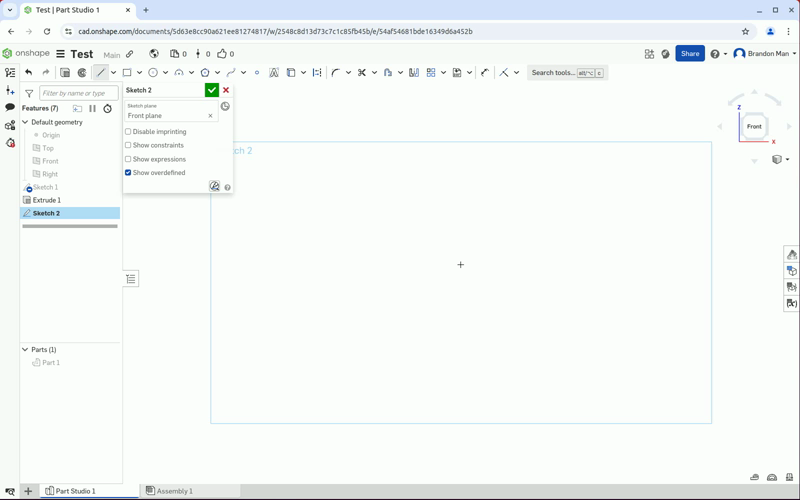
mouse_move(536, 264)
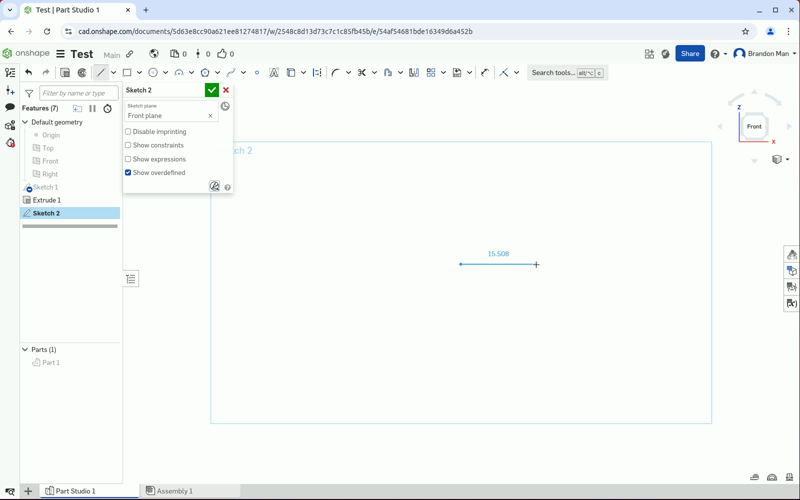
click(536, 264)
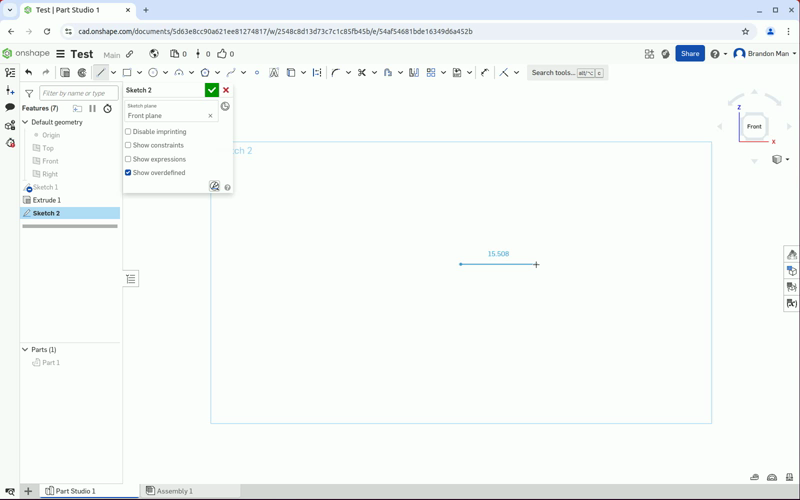
key_up(shift)
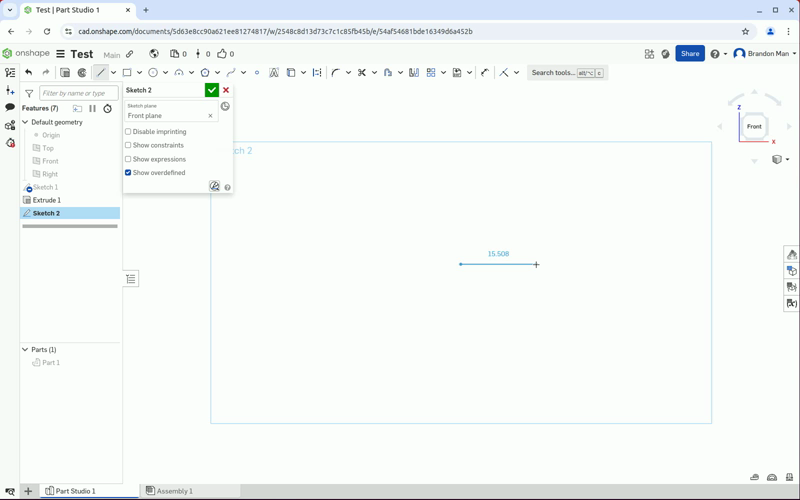
key_down(shift)
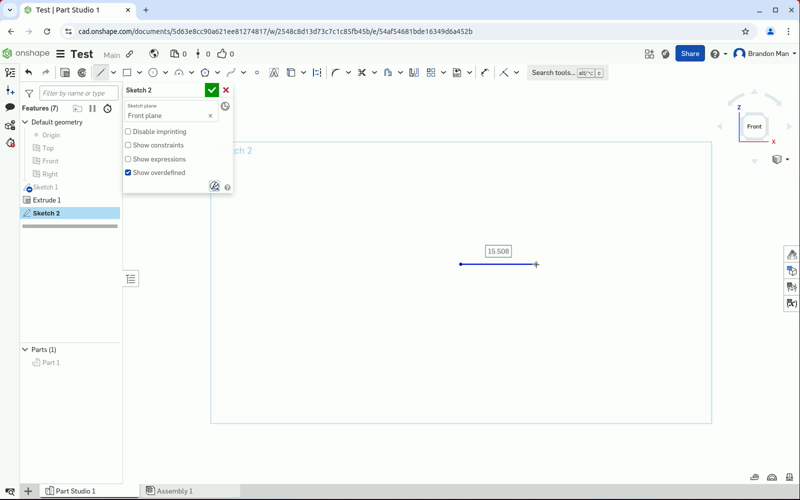
mouse_move(566, 264)
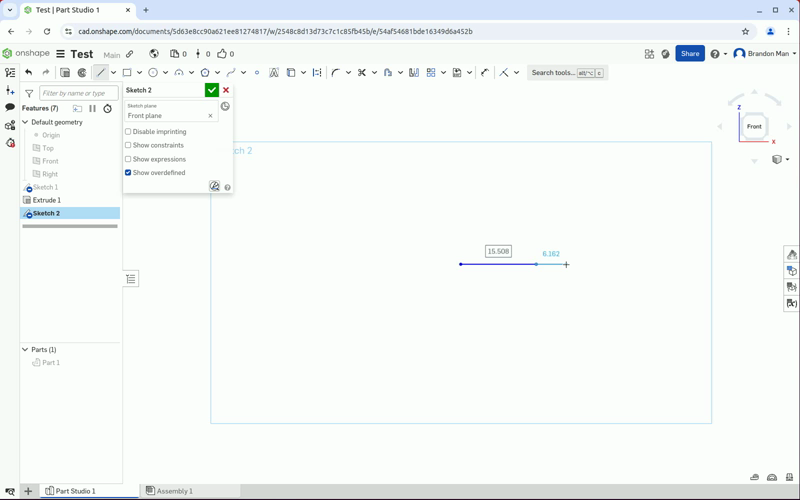
mouse_move(536, 245)
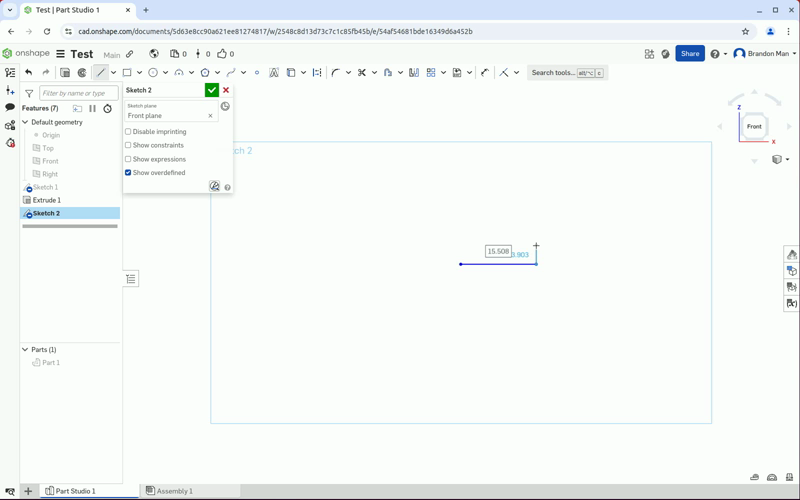
click(536, 245)
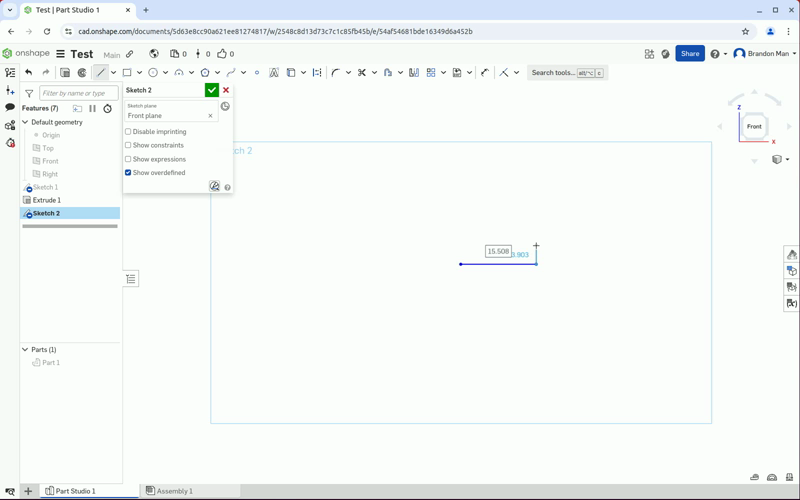
key_up(shift)
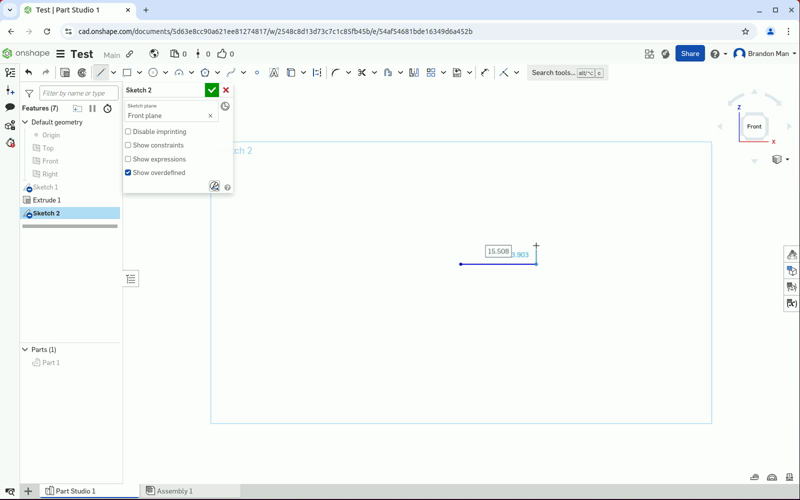
key(esc)
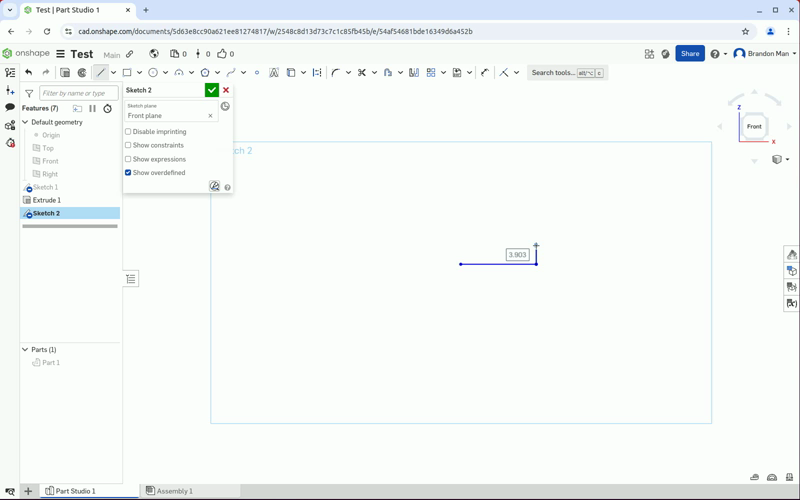
key(a)
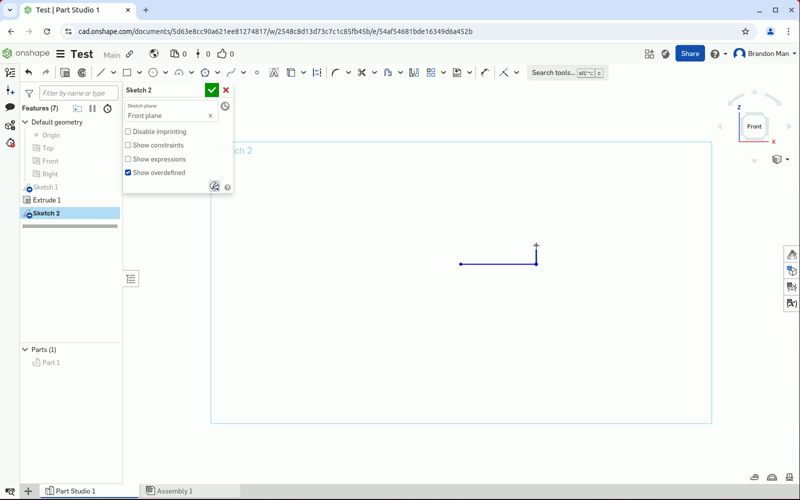
mouse_move(536, 245)
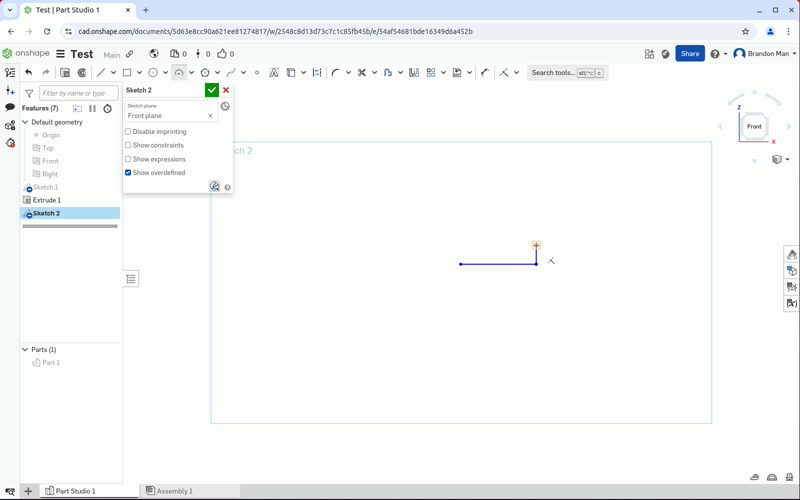
click(536, 245)
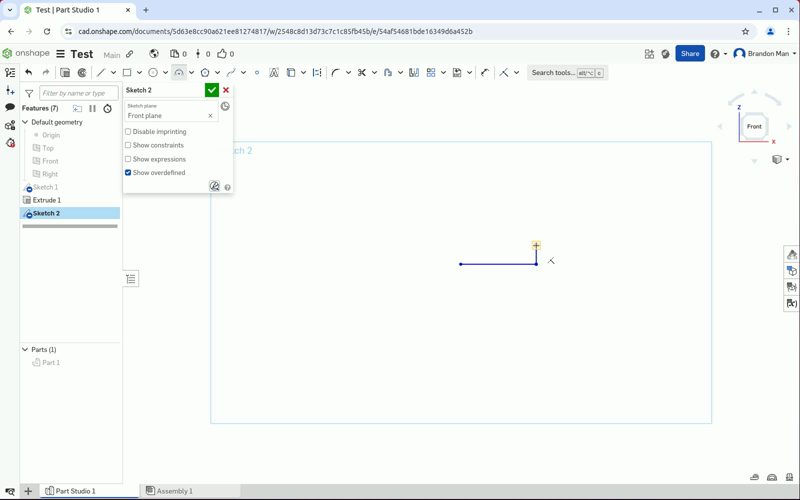
key_down(shift)
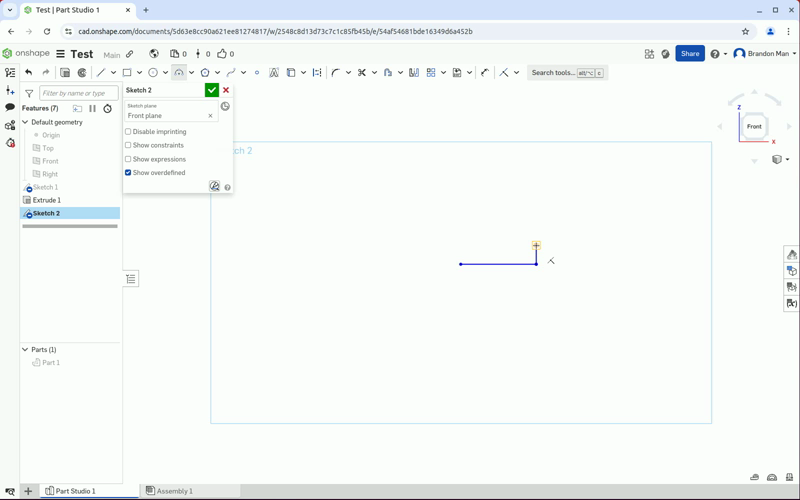
mouse_move(460, 245)
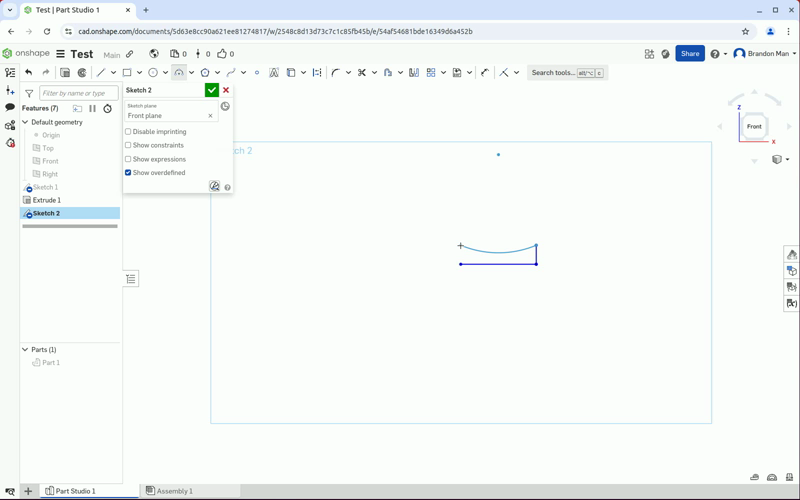
click(460, 245)
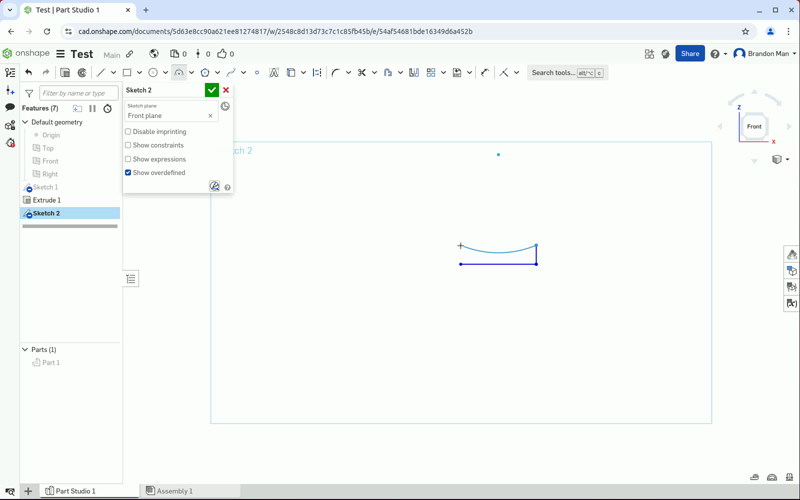
mouse_move(498, 207)
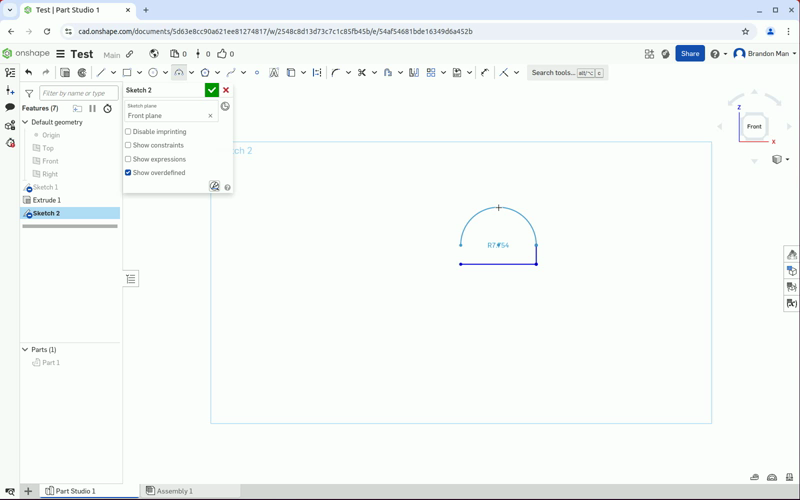
click(498, 207)
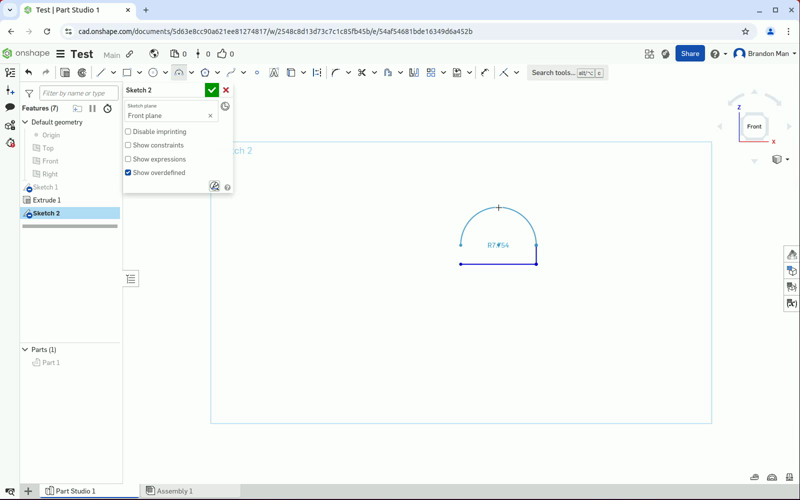
key_up(shift)
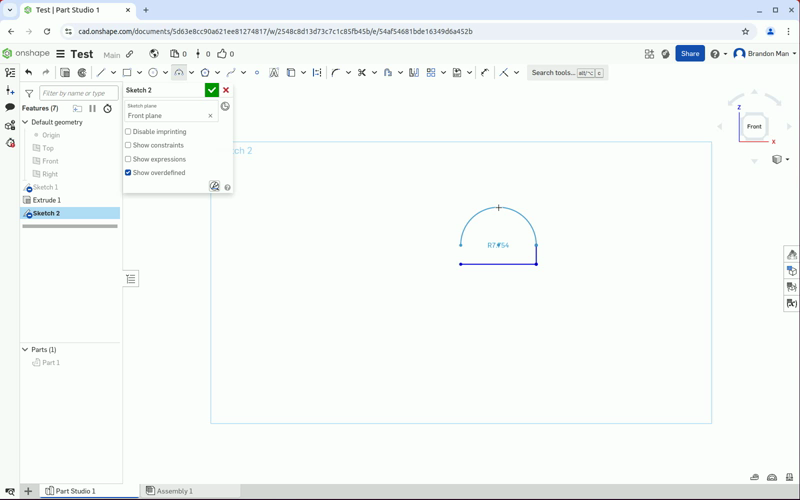
key(esc)
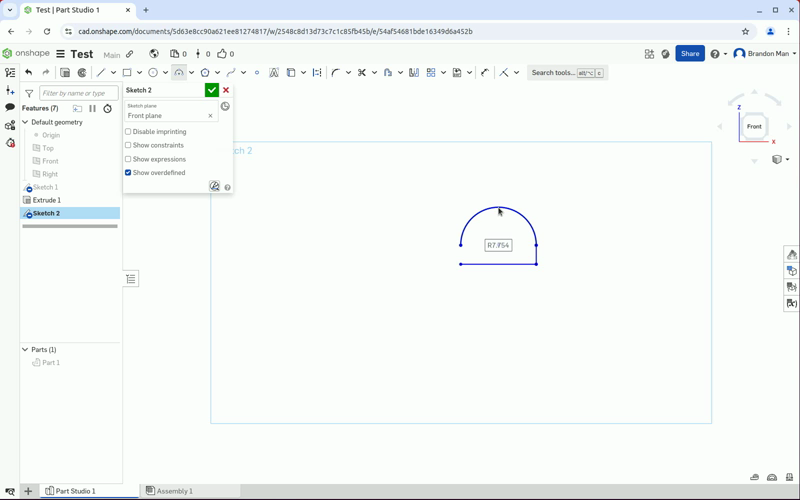
key(l)
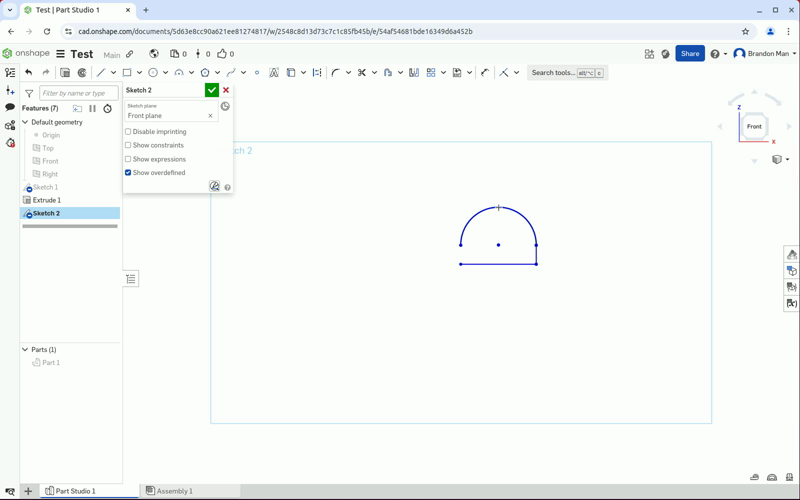
mouse_move(460, 245)
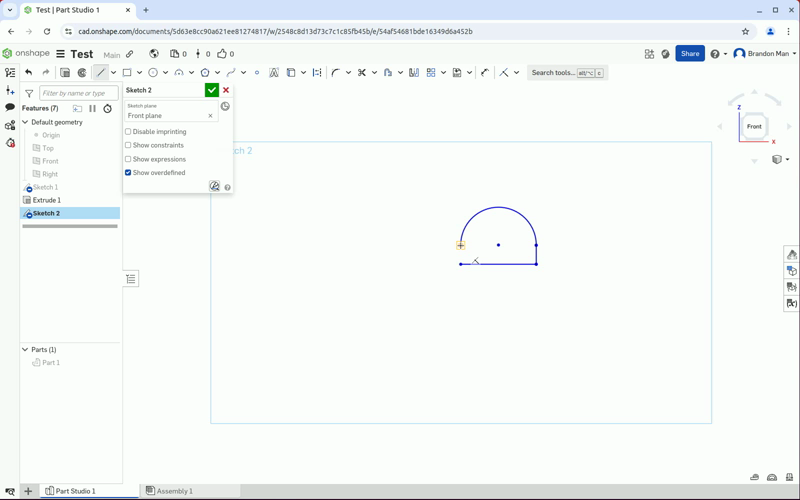
click(460, 245)
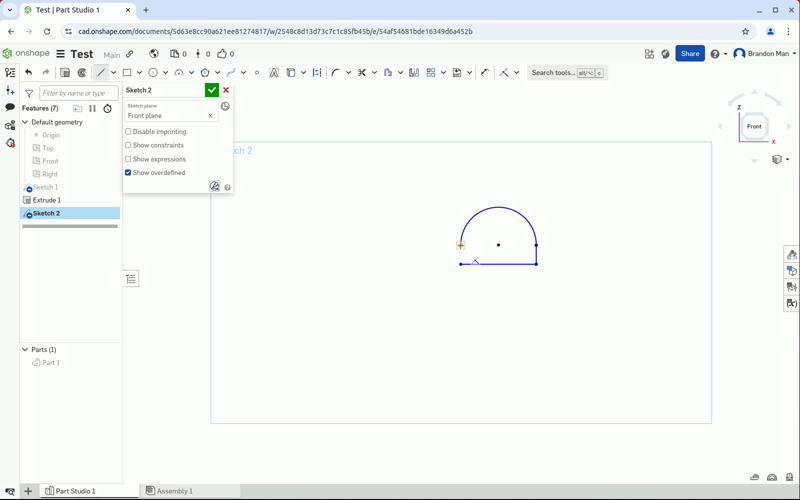
mouse_move(490, 245)
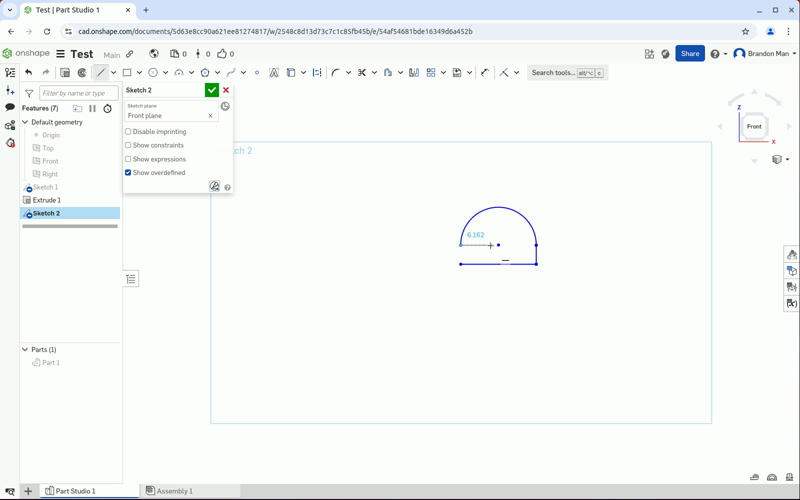
key_down(shift)
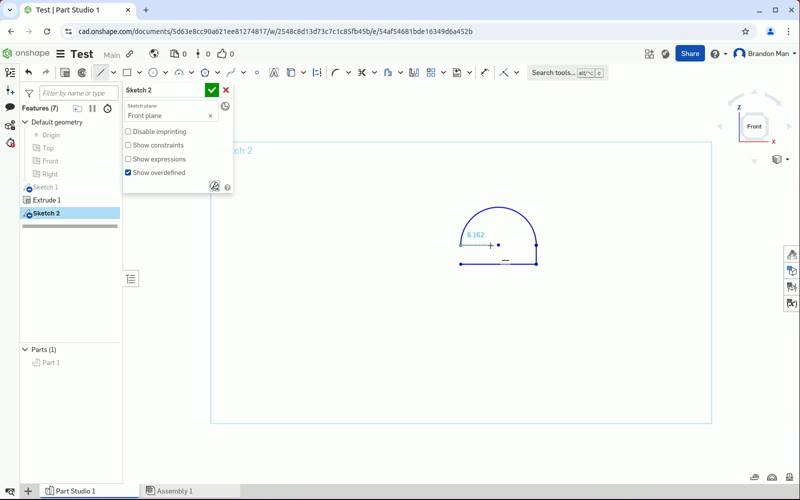
mouse_move(460, 264)
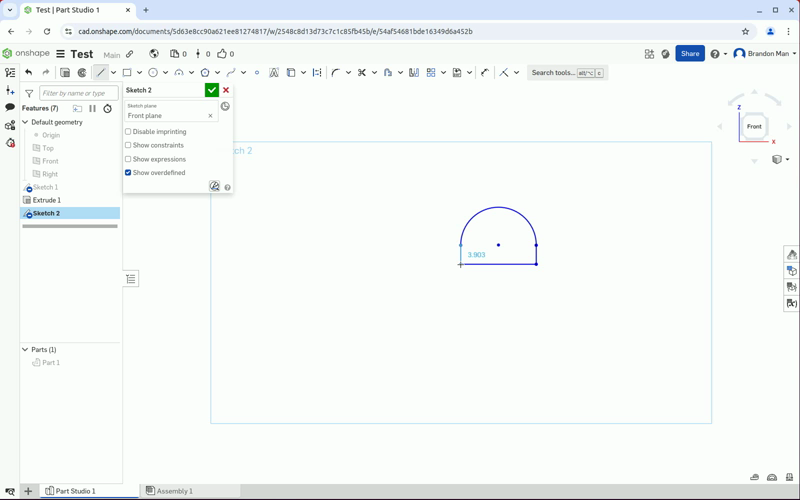
key_up(shift)
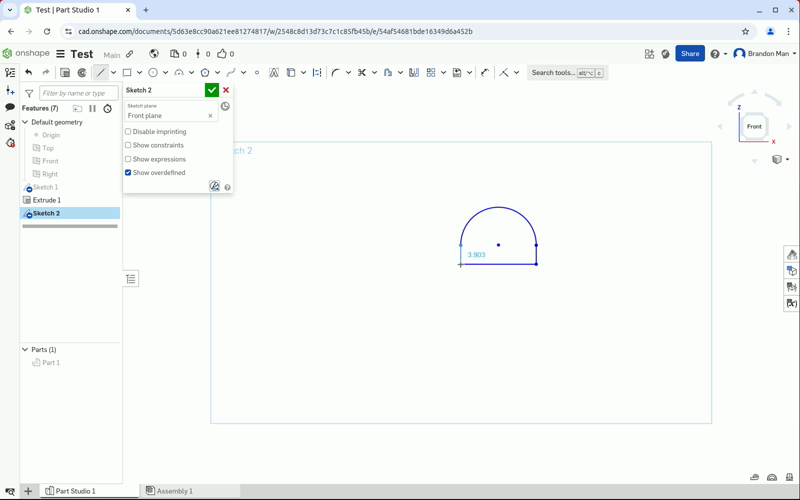
click(460, 264)
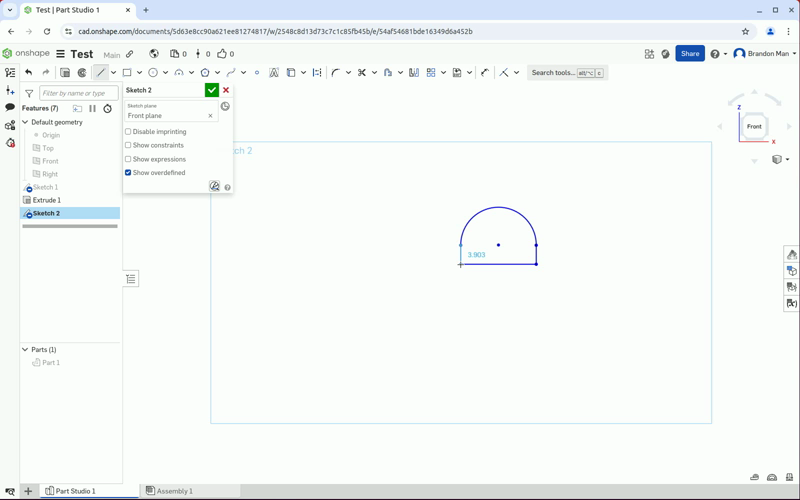
key(esc)
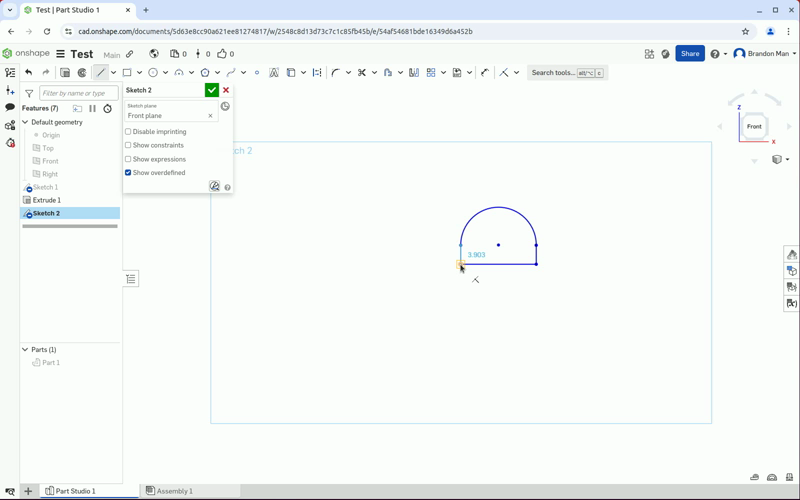
mouse_move(488, 221)
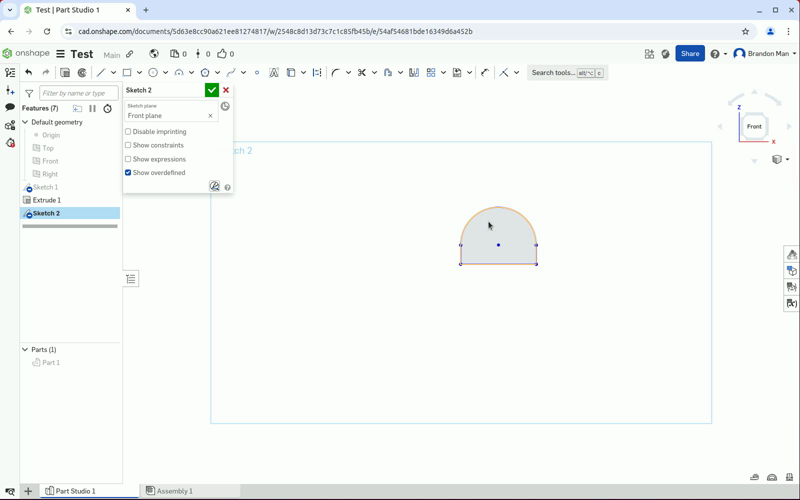
click(488, 221)
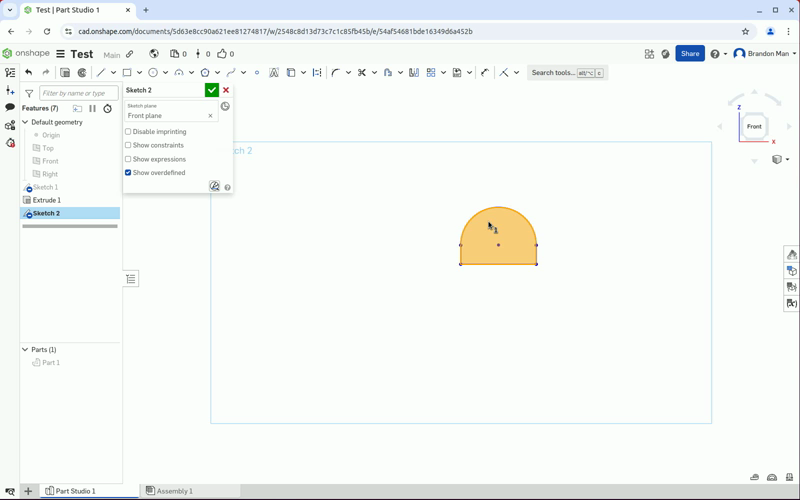
mouse_move(73, 352)
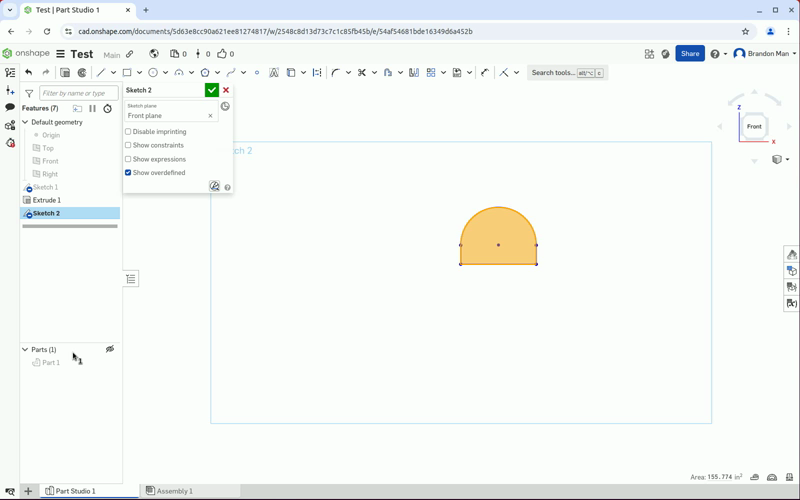
key(shift+y)
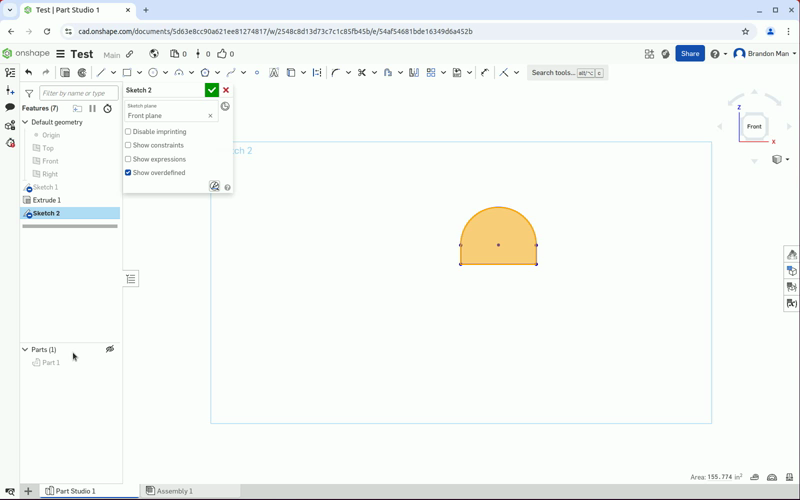
key(shift+e)
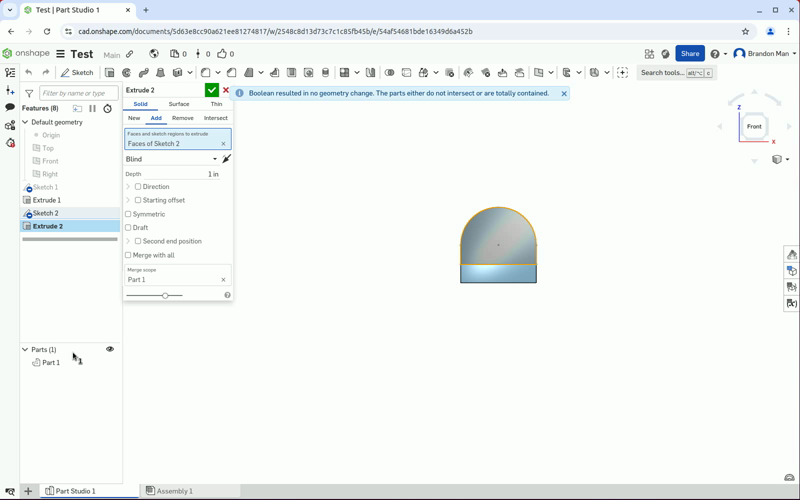
mouse_move(143, 106)
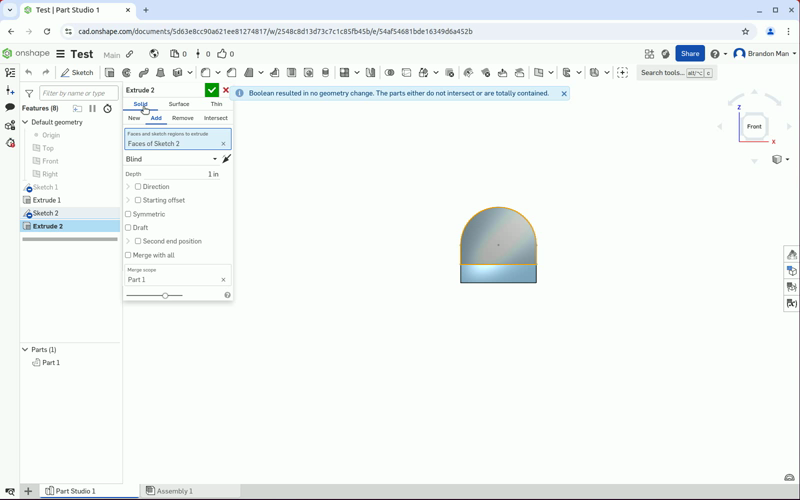
click(143, 106)
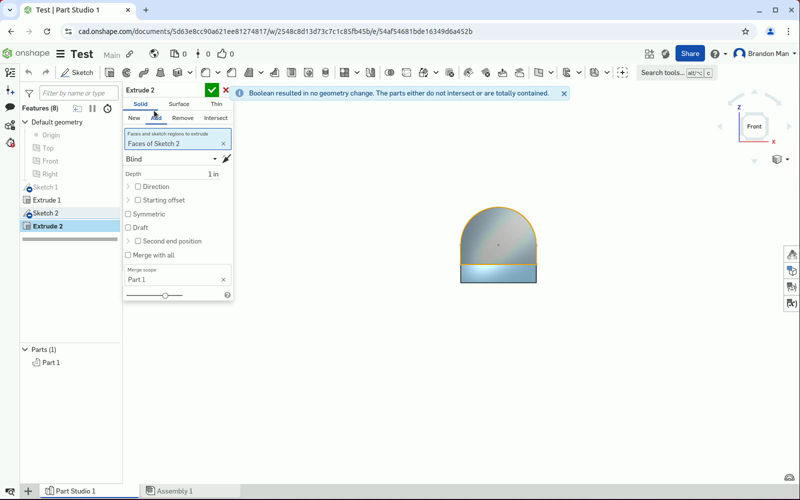
mouse_move(186, 120)
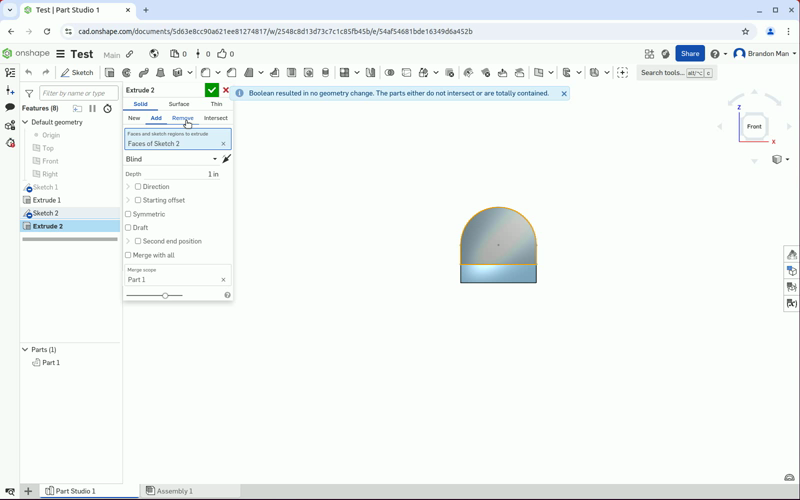
click(186, 120)
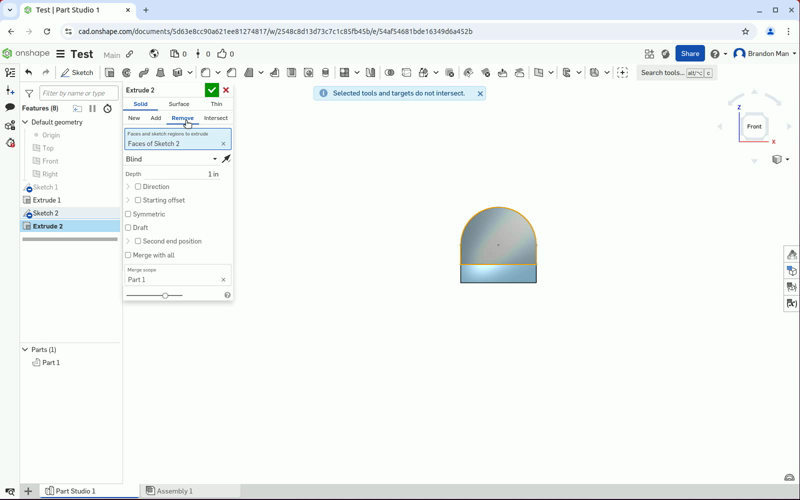
key(tab, 4)
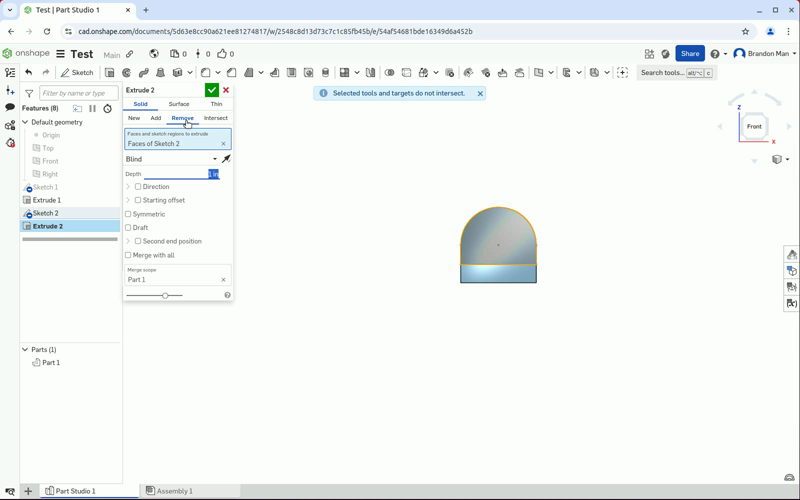
text(-15.405)
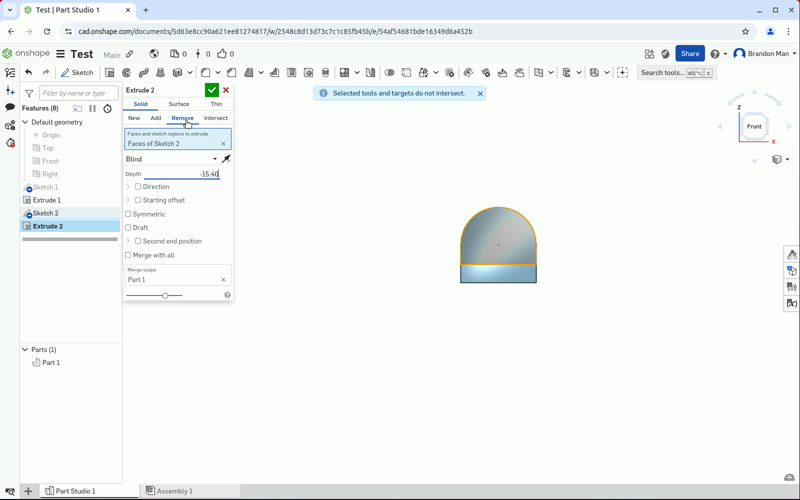
key(tab, 6)
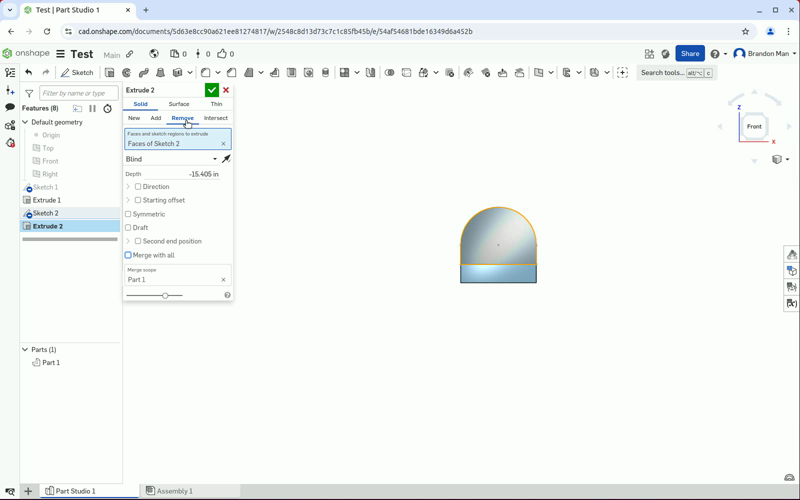
key(space)
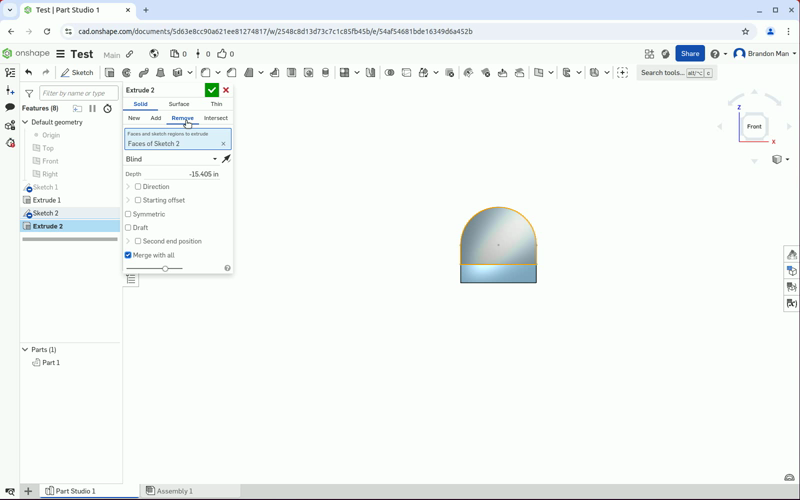
key(enter)
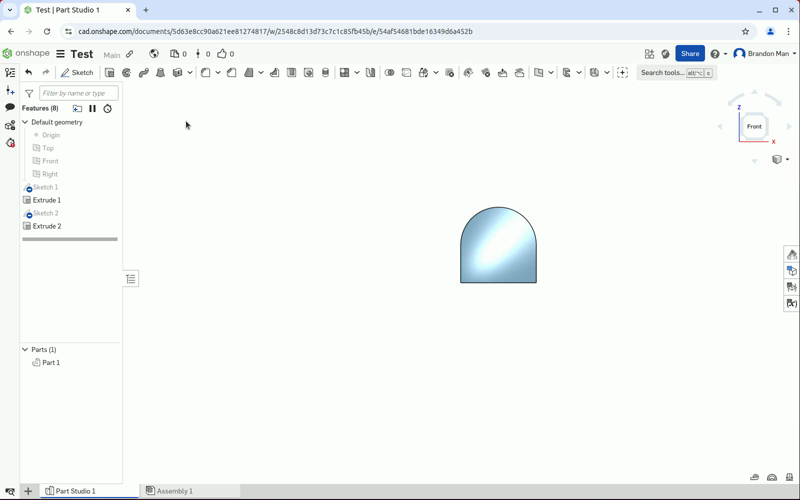
key(shift+h)
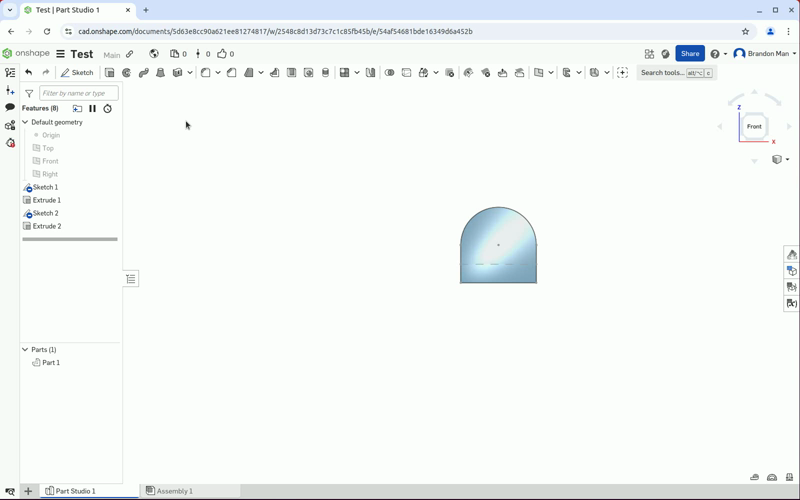
key(shift+h)
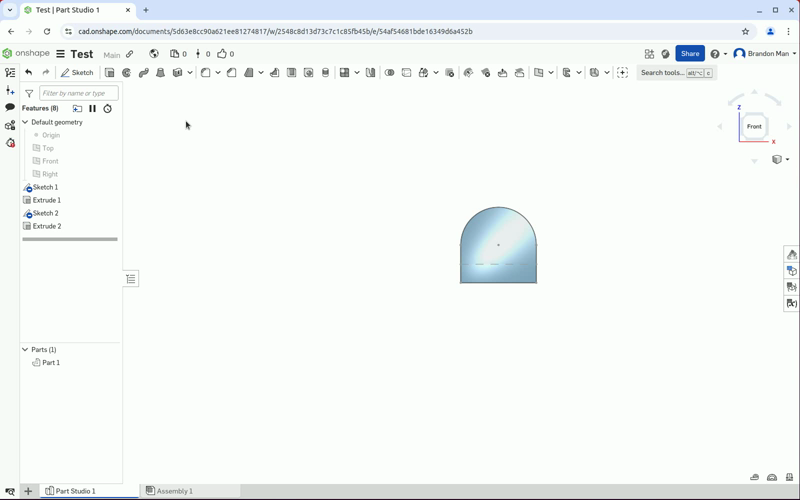
key(shift+7)
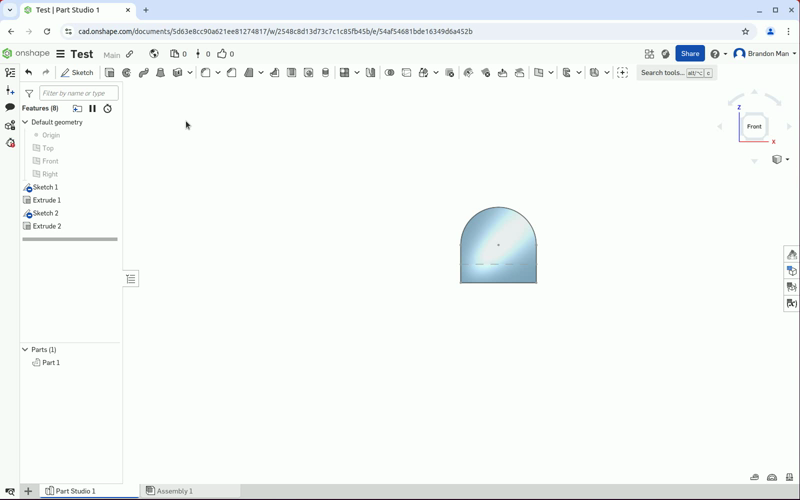
key(left, 2)
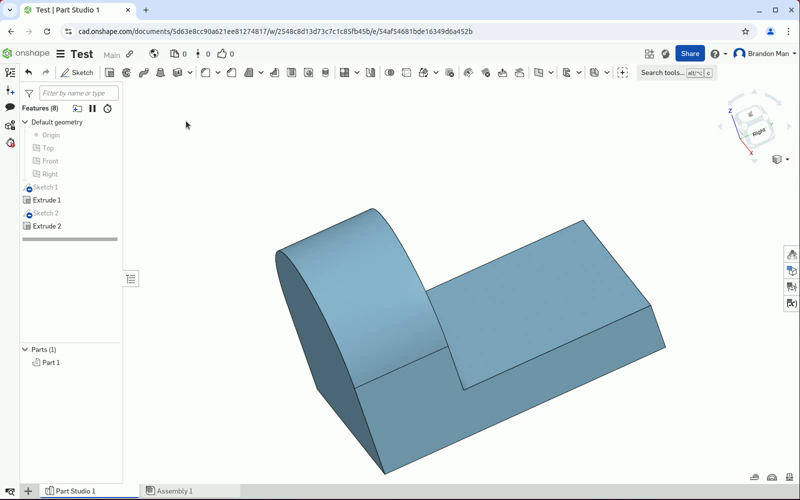
key(down, 2)
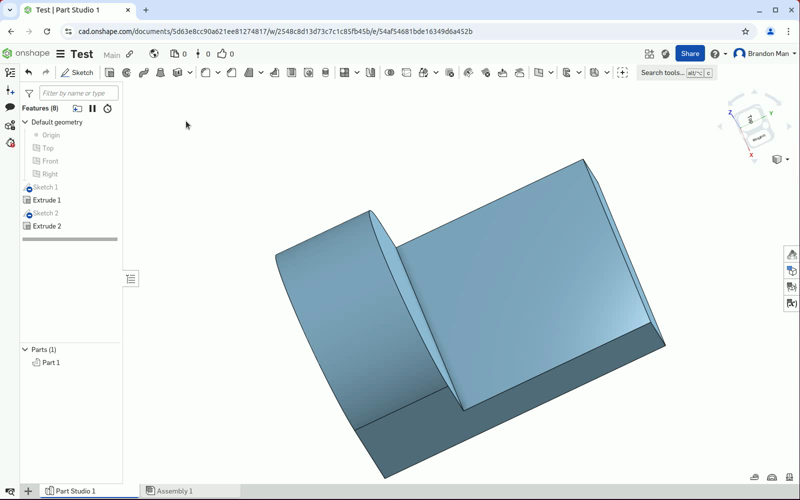
key(up, 2)
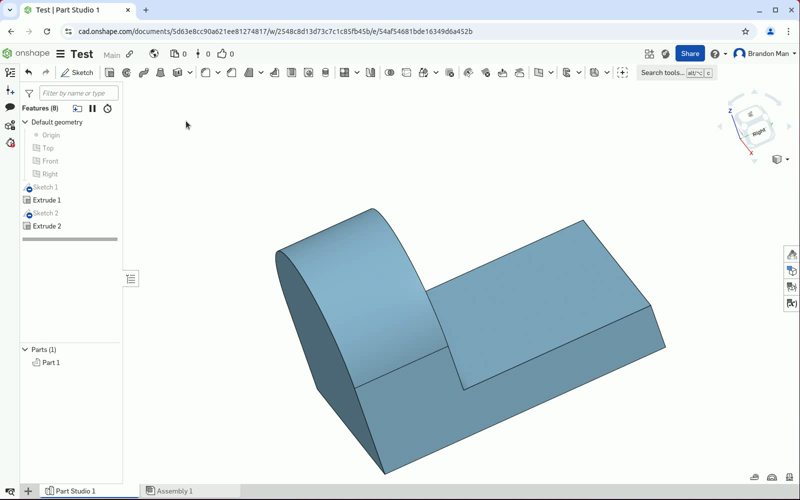
key(right, 2)
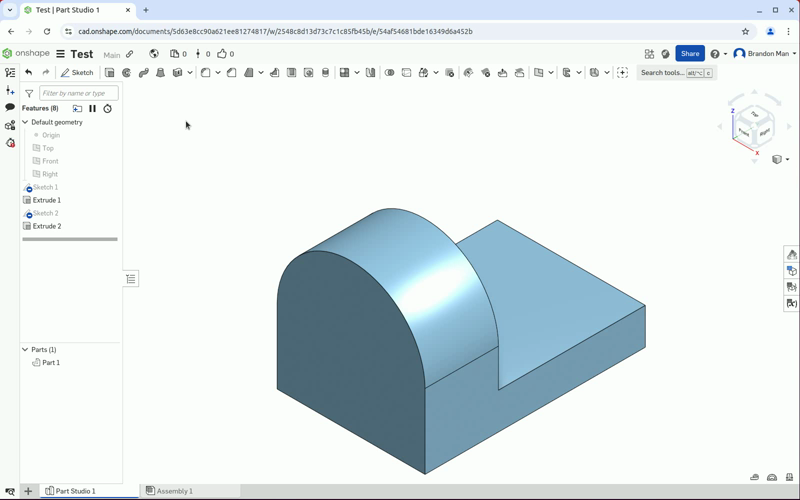
mouse_move(73, 189)
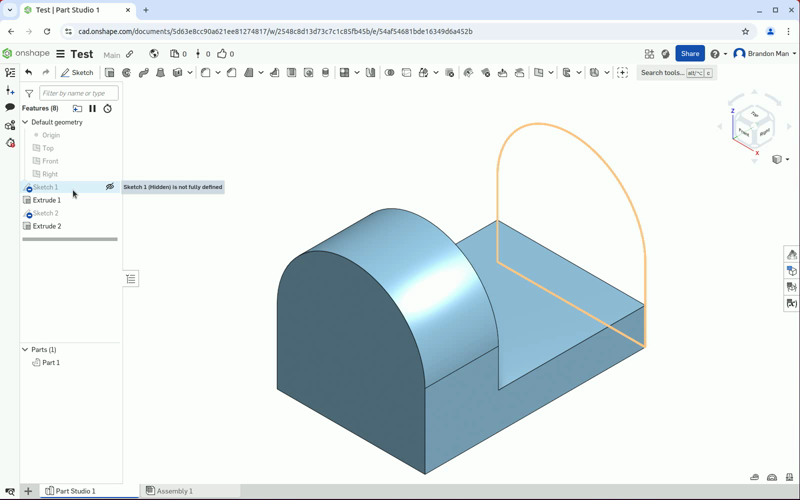
click(73, 189)